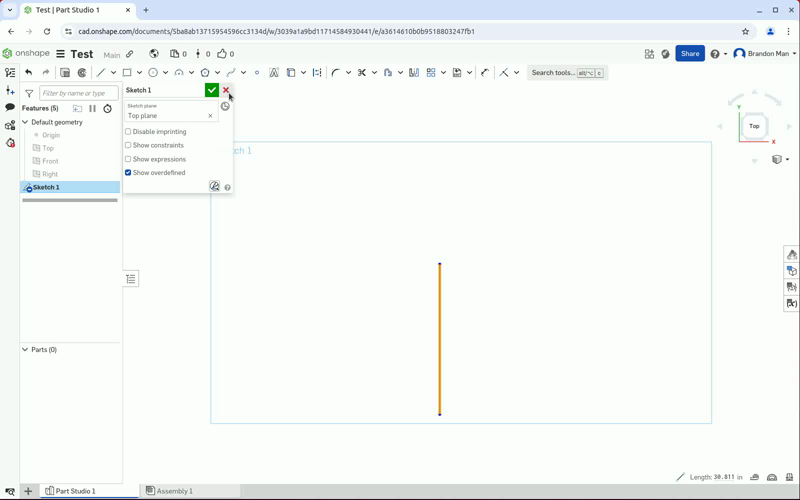
key(shift+h)
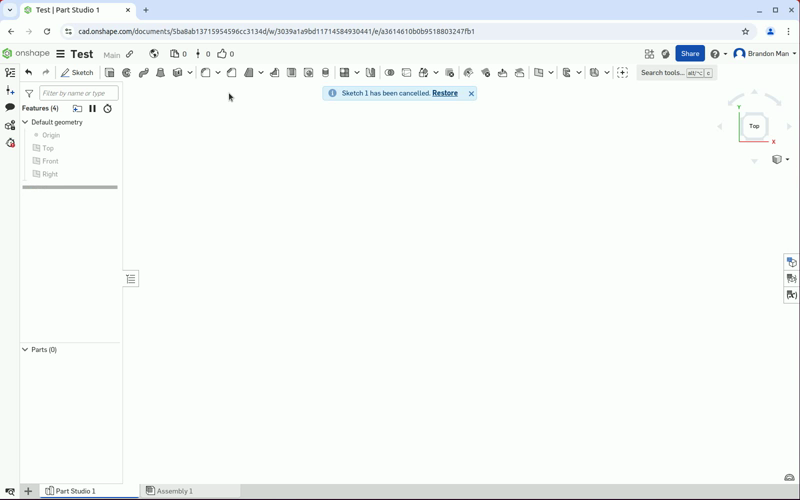
mouse_move(73, 352)
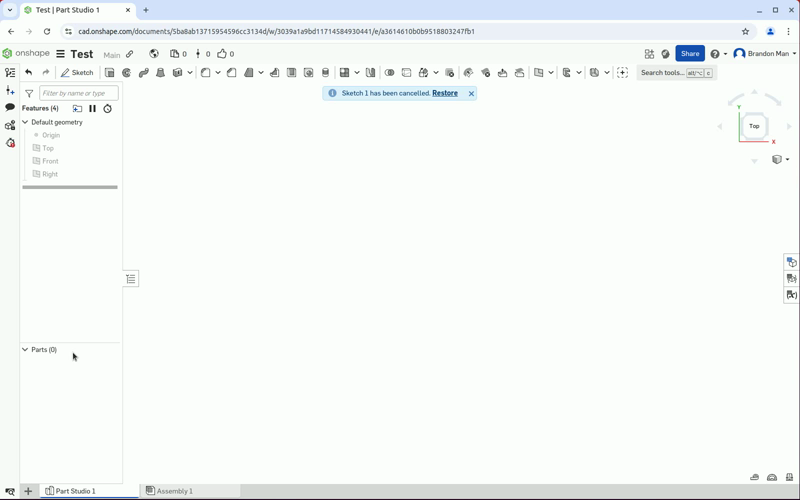
key(y)
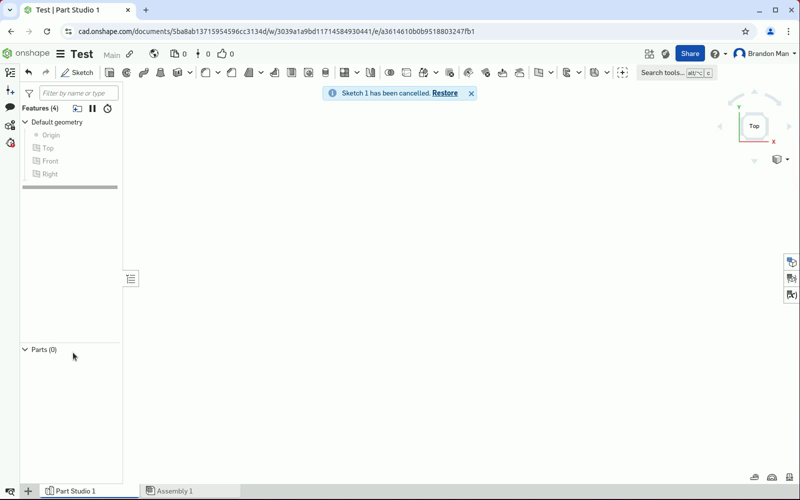
key(shift+p)
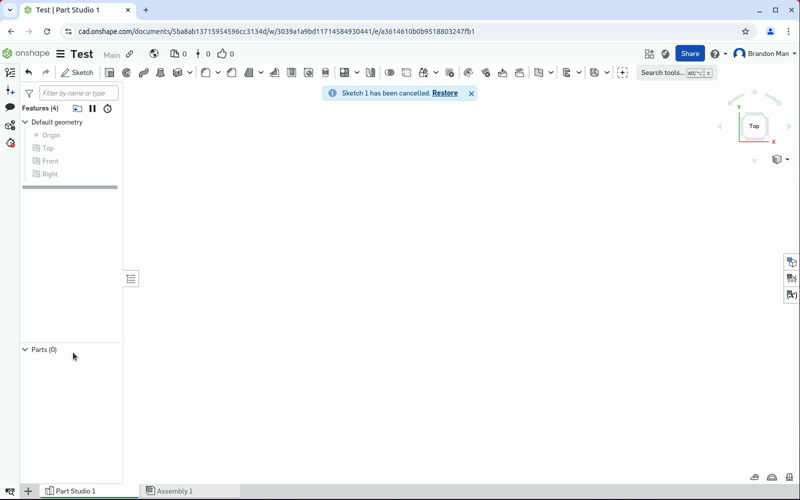
key(space)
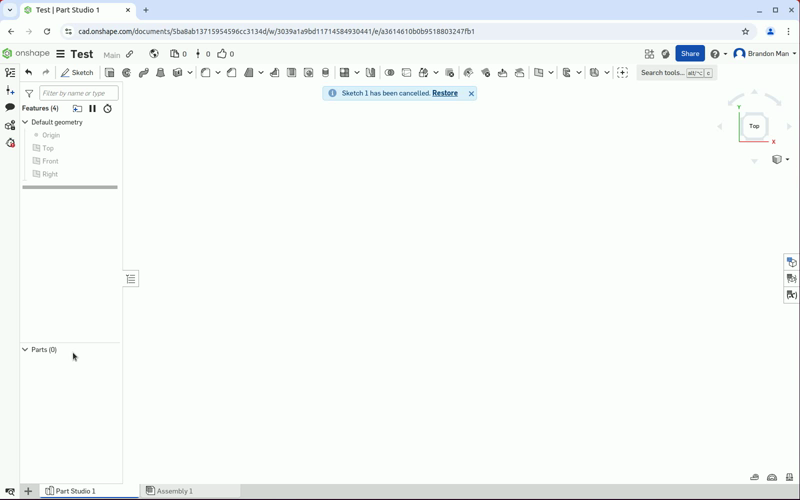
key_down(shift)
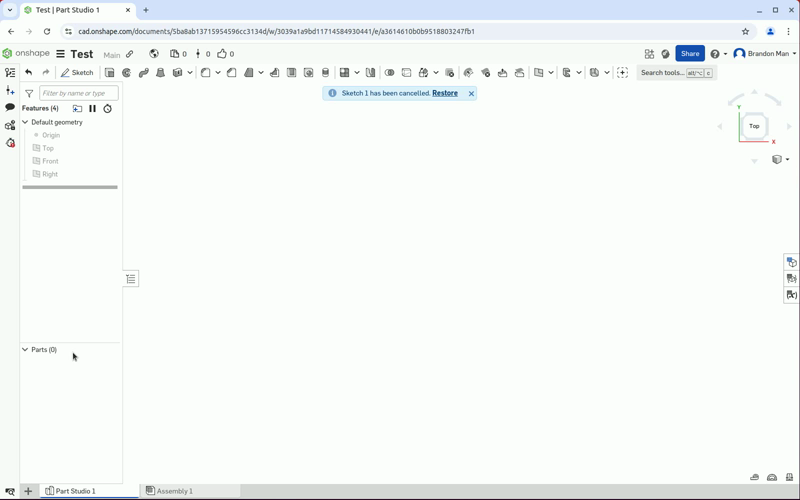
key(up)
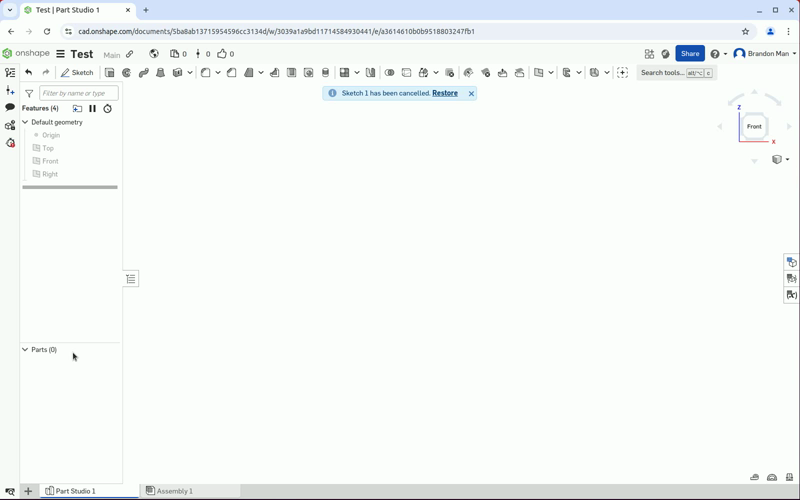
key_up(shift)
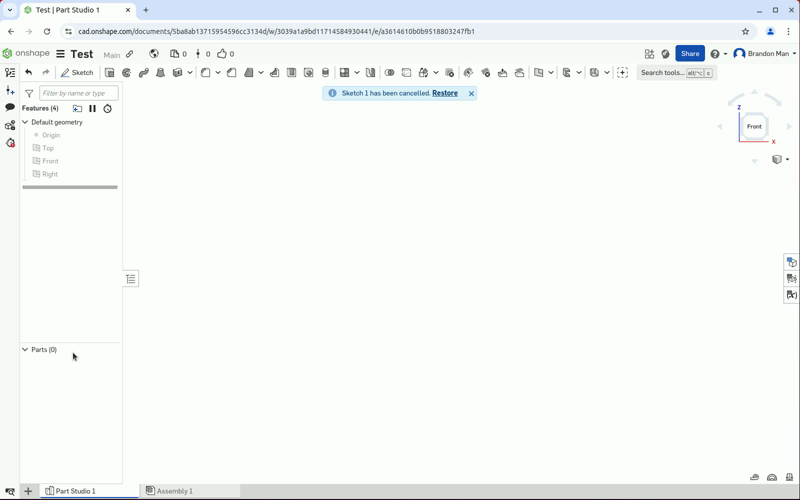
mouse_move(73, 352)
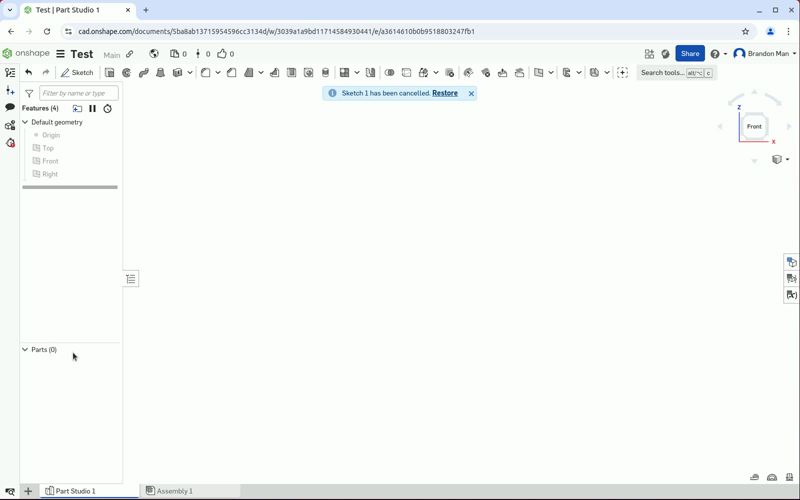
key(shift+y)
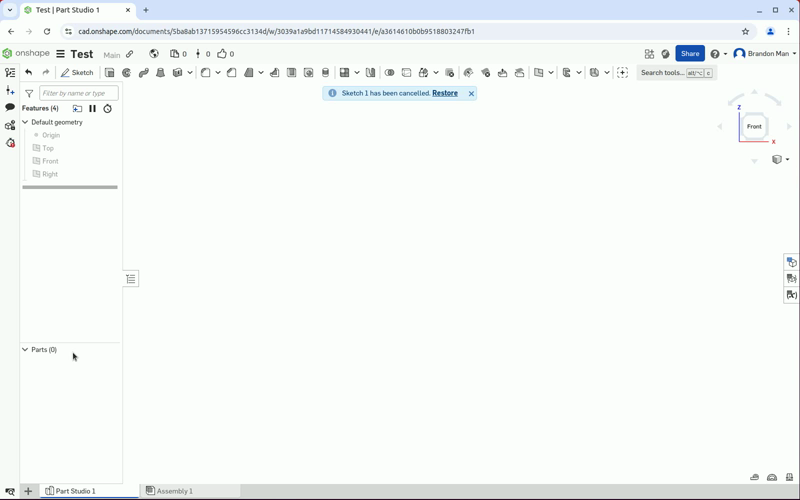
key(shift+s)
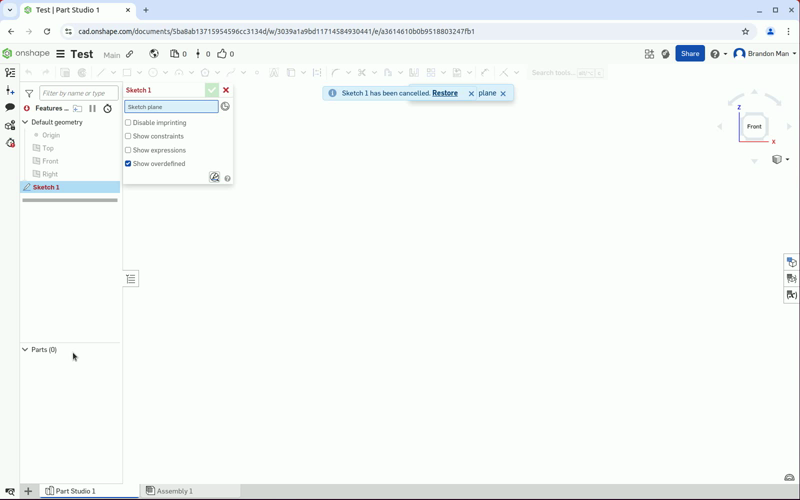
mouse_move(73, 163)
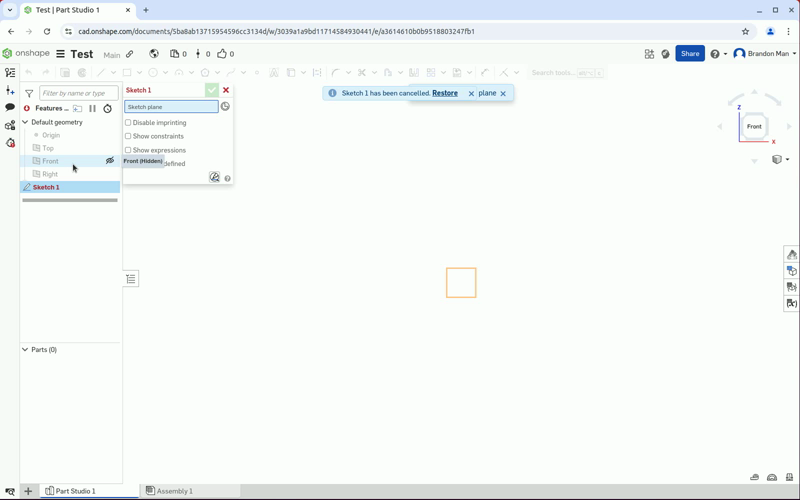
click(73, 163)
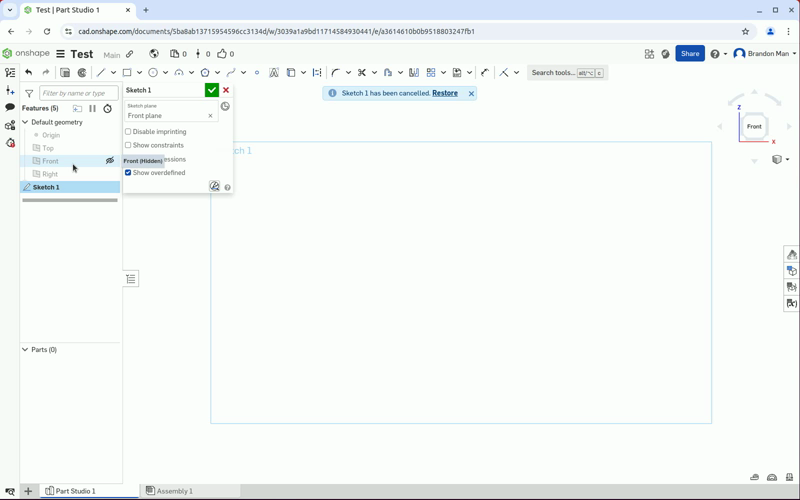
mouse_move(73, 352)
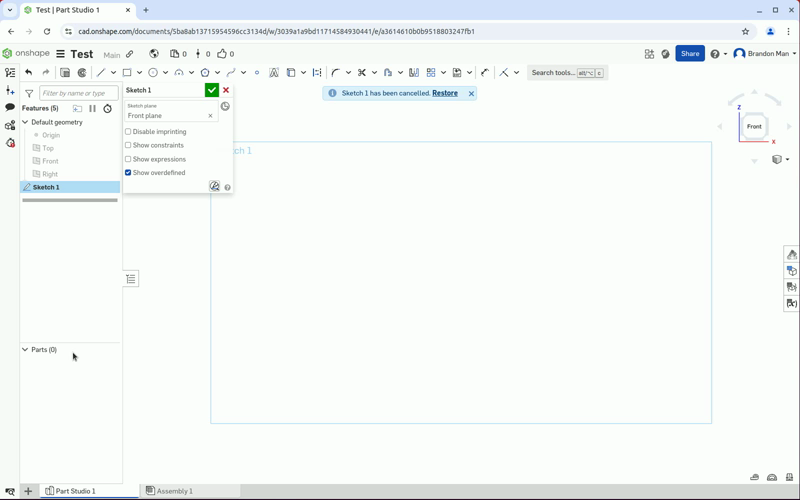
key(y)
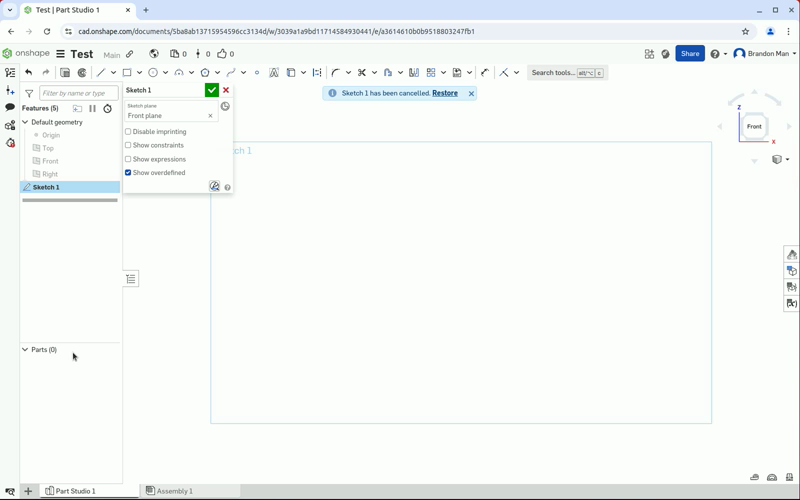
key(c)
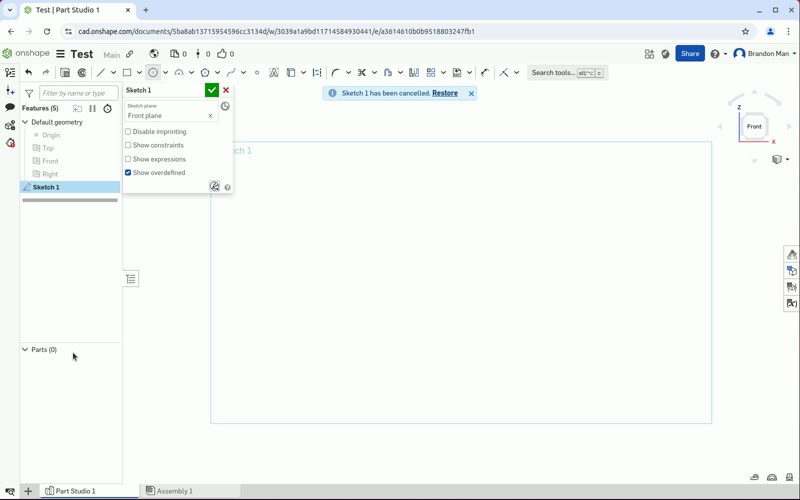
key_down(shift)
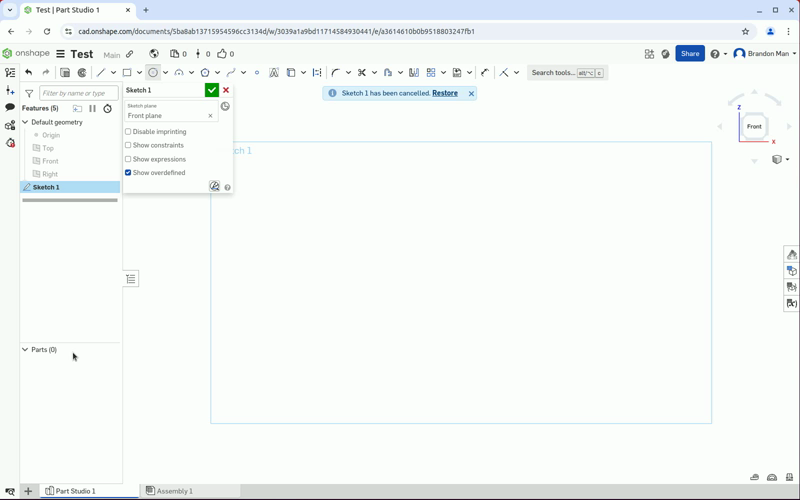
mouse_move(364, 282)
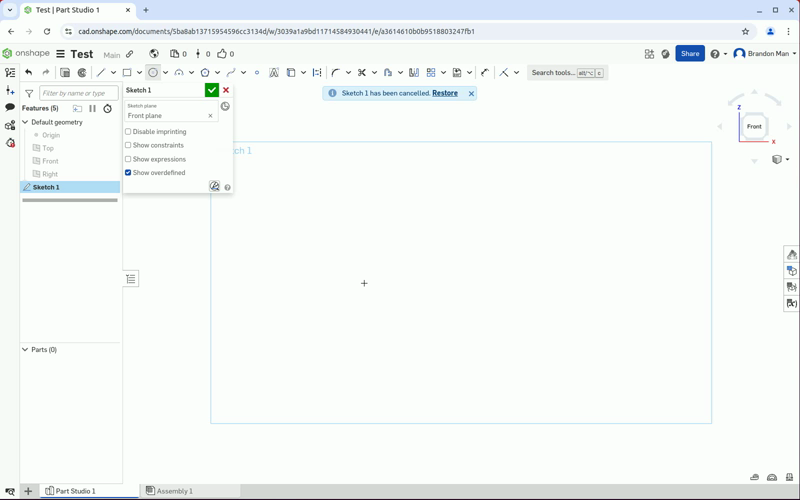
click(364, 282)
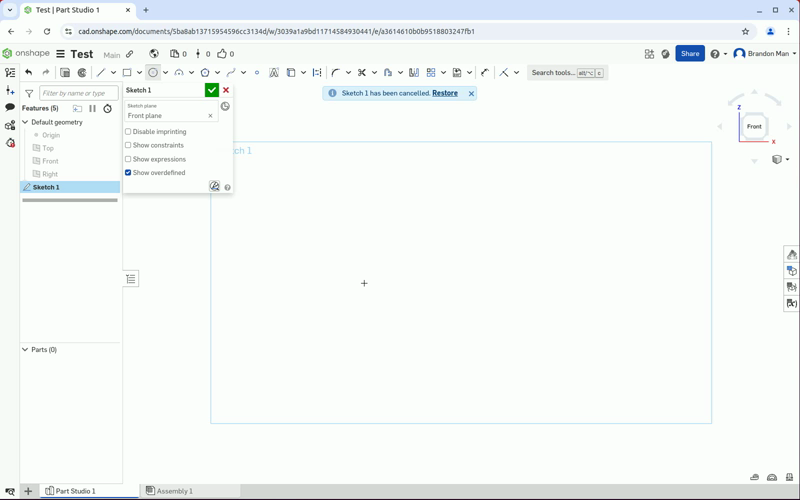
key_up(shift)
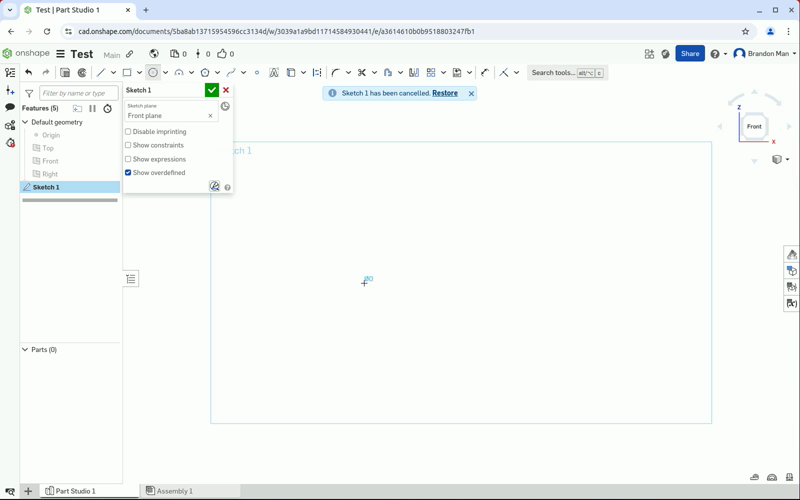
mouse_move(379, 282)
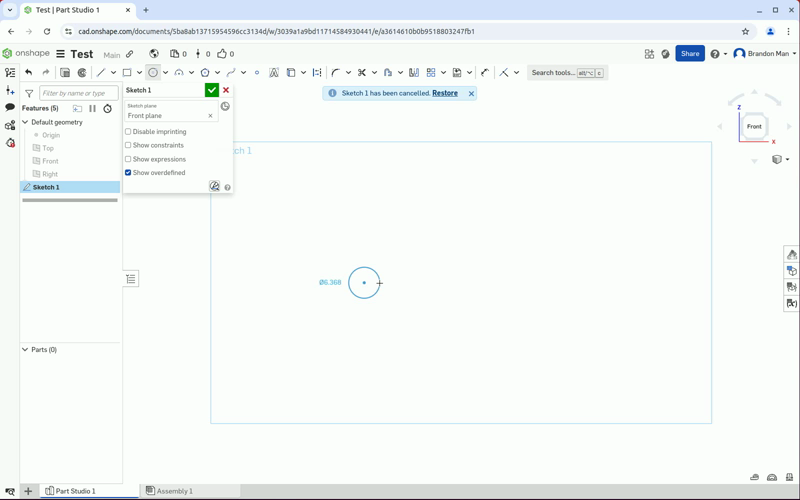
click(379, 282)
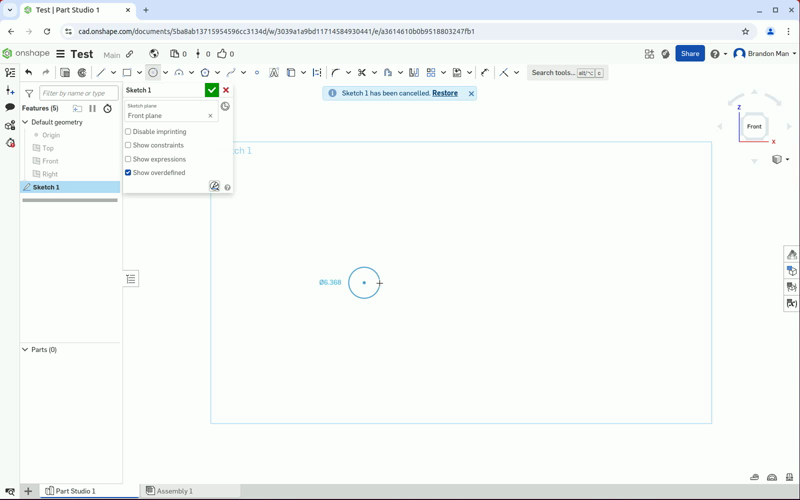
key(esc)
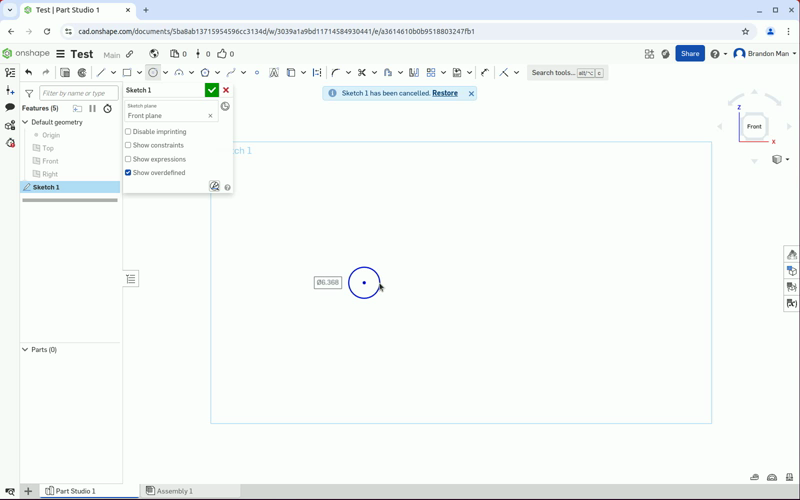
mouse_move(372, 277)
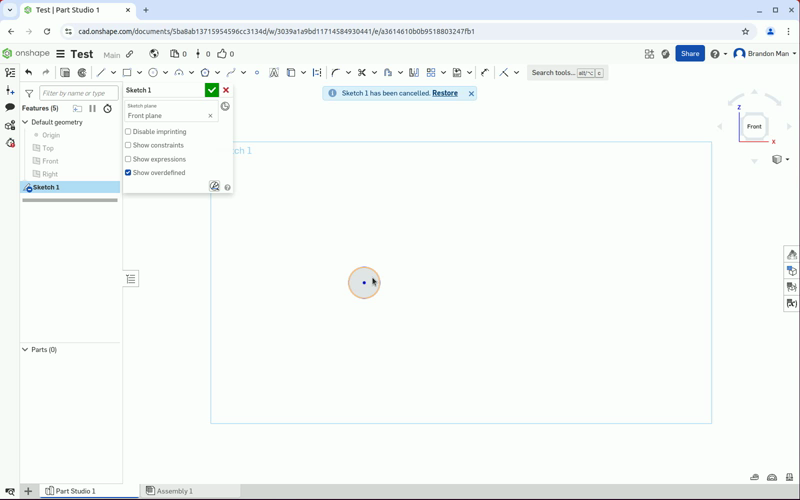
scroll(6)
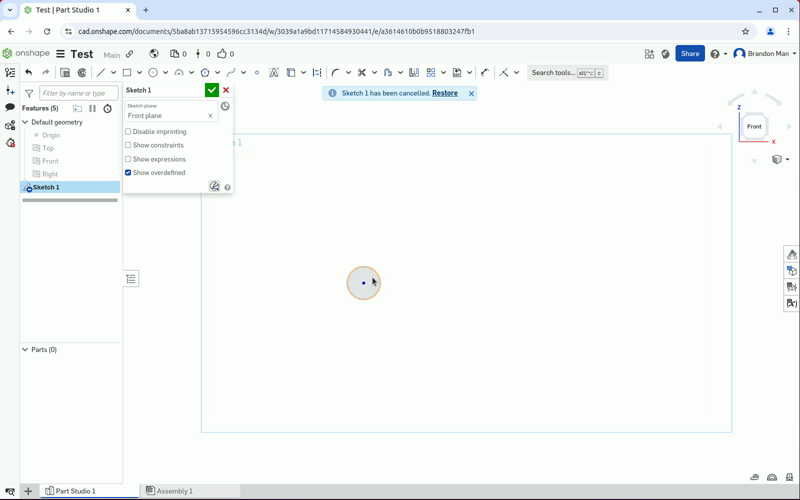
scroll(6)
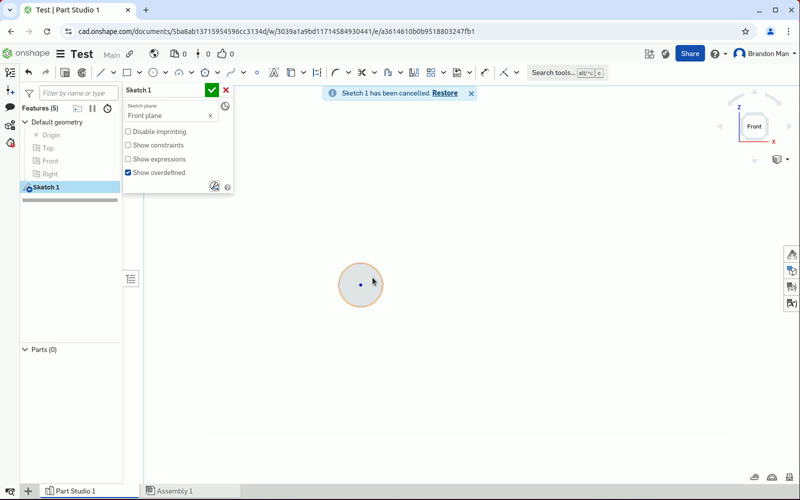
scroll(6)
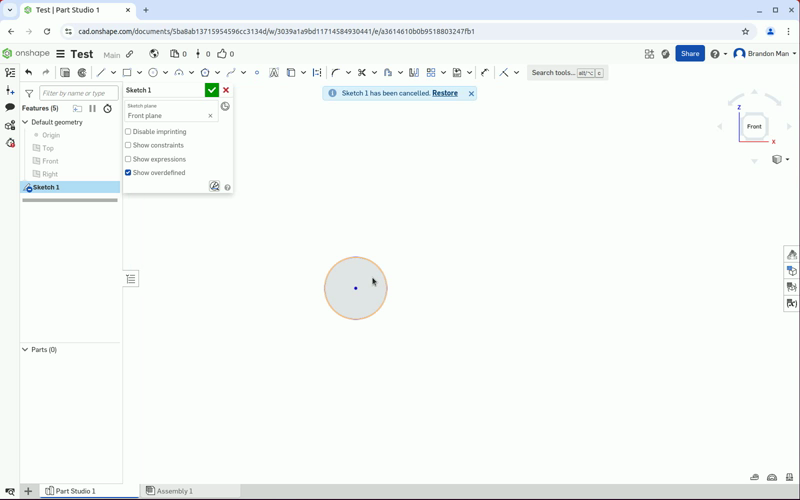
scroll(6)
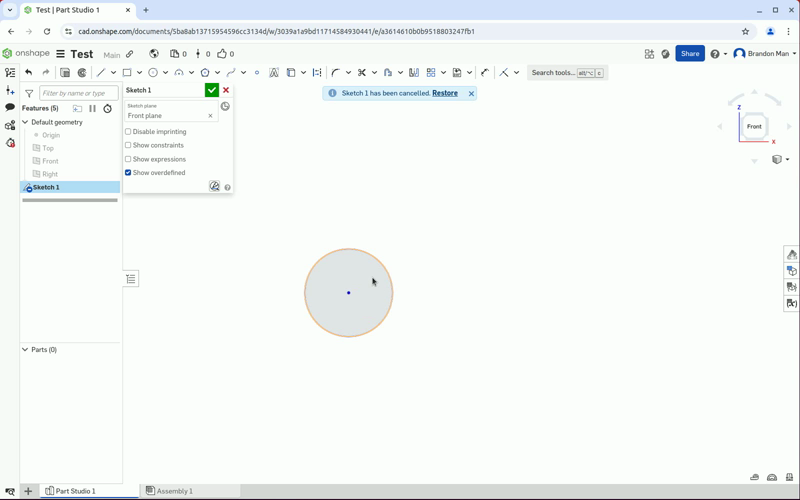
scroll(6)
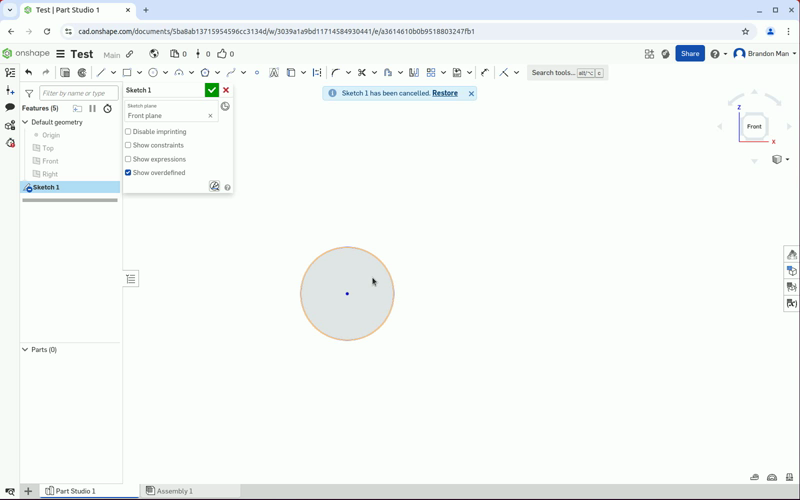
scroll(6)
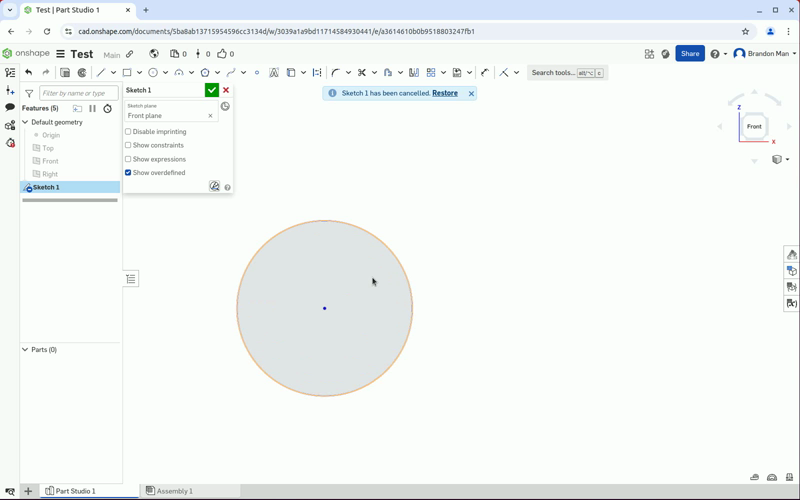
scroll(6)
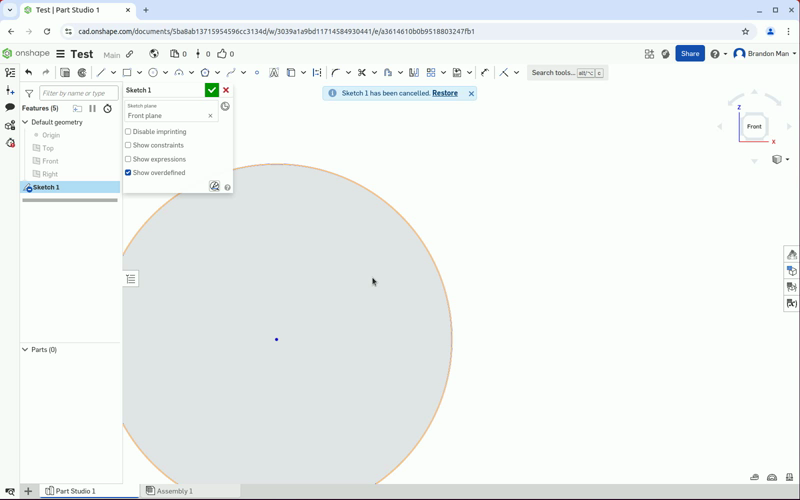
click(372, 277)
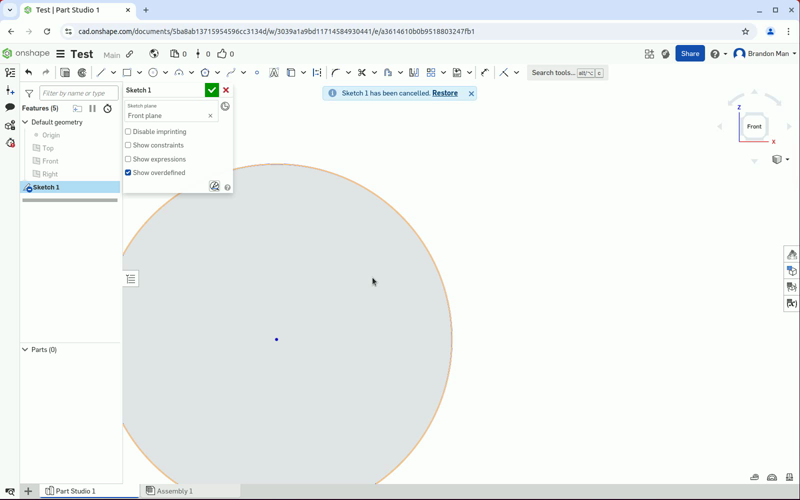
scroll(-6)
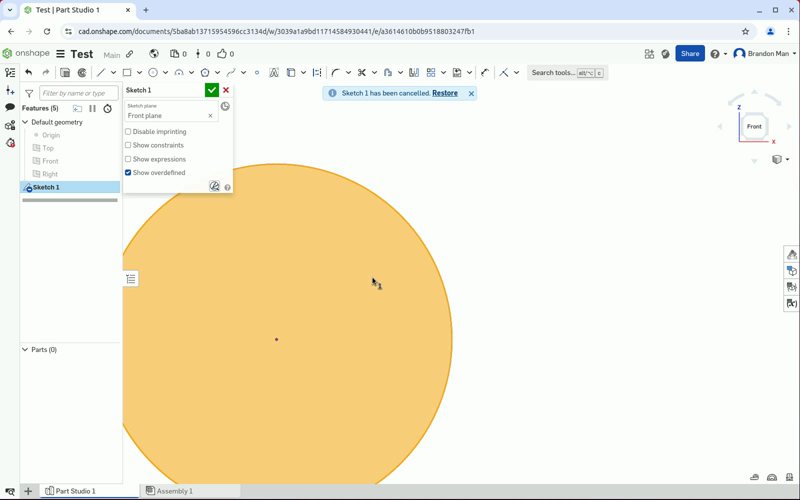
scroll(-6)
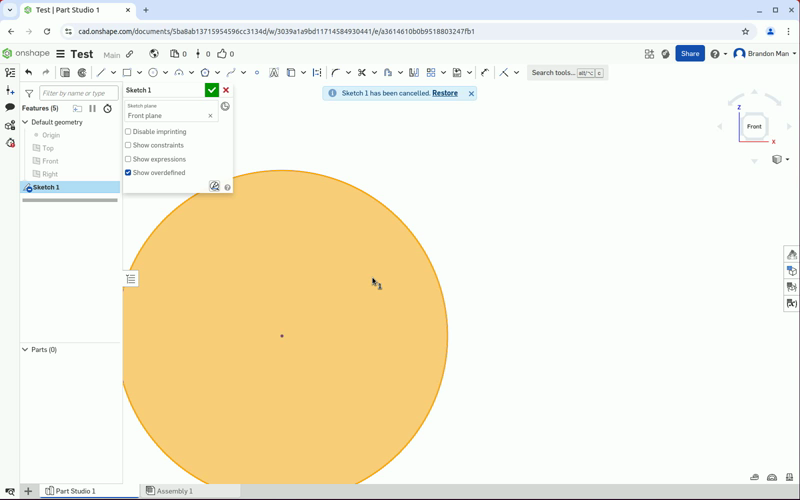
scroll(-6)
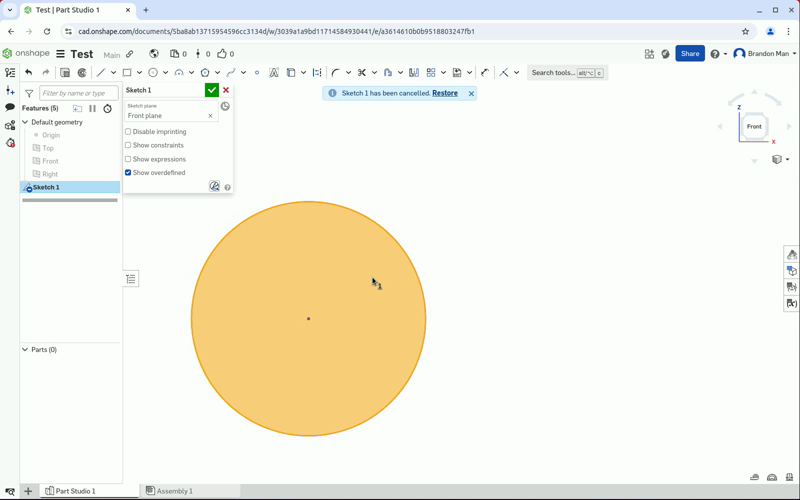
scroll(-6)
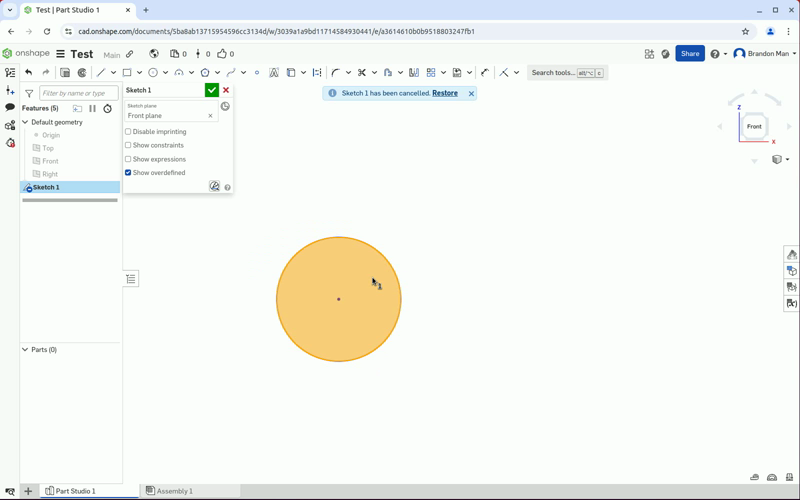
scroll(-6)
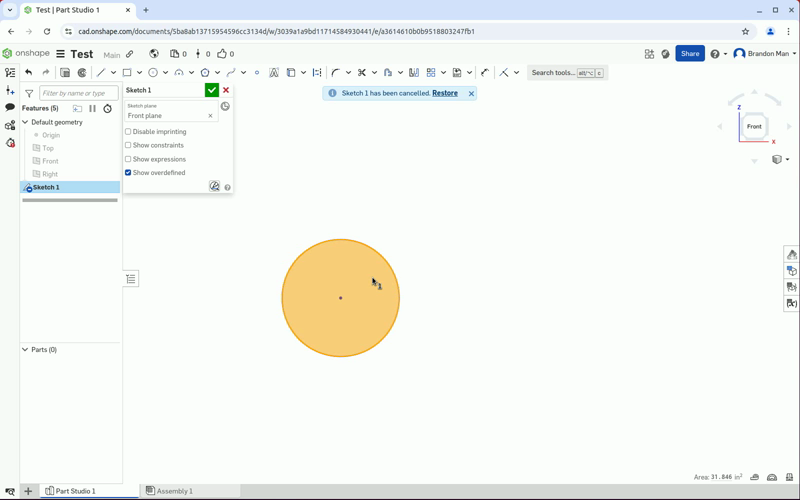
scroll(-6)
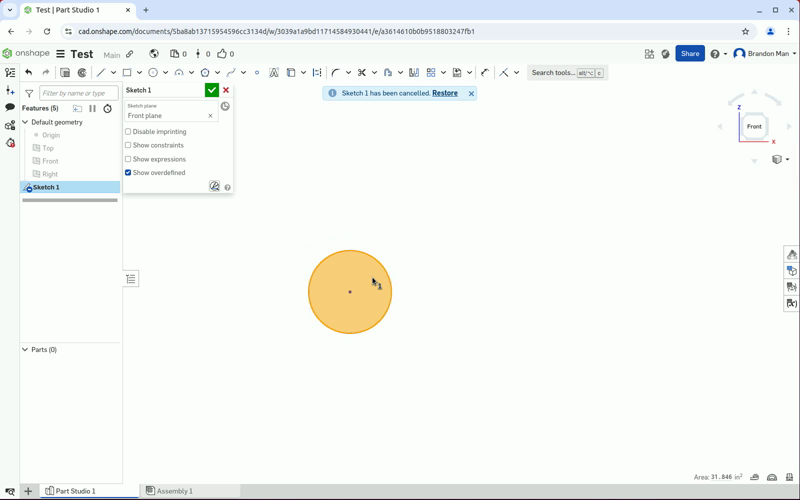
scroll(-6)
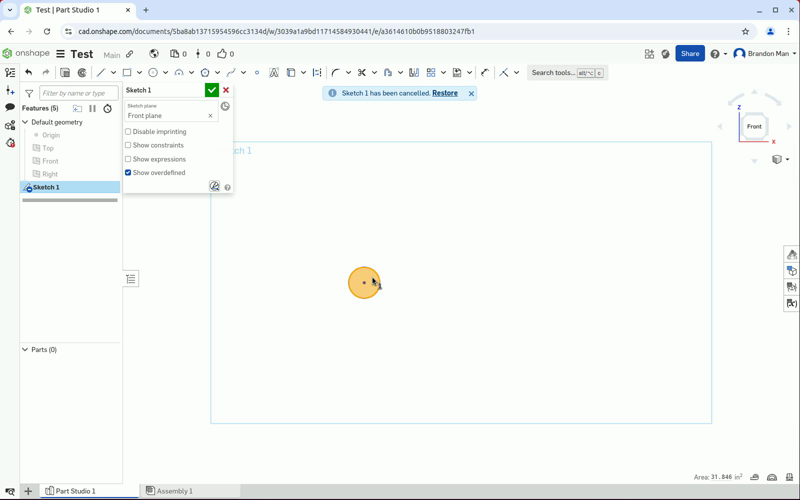
mouse_move(73, 352)
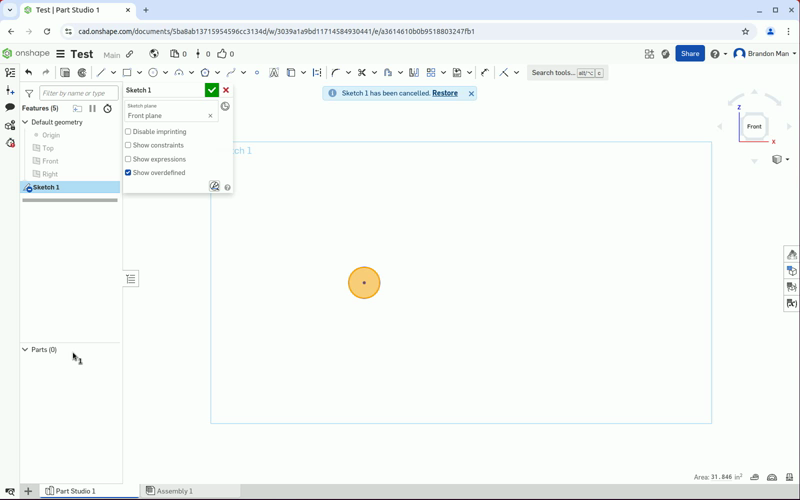
key(shift+y)
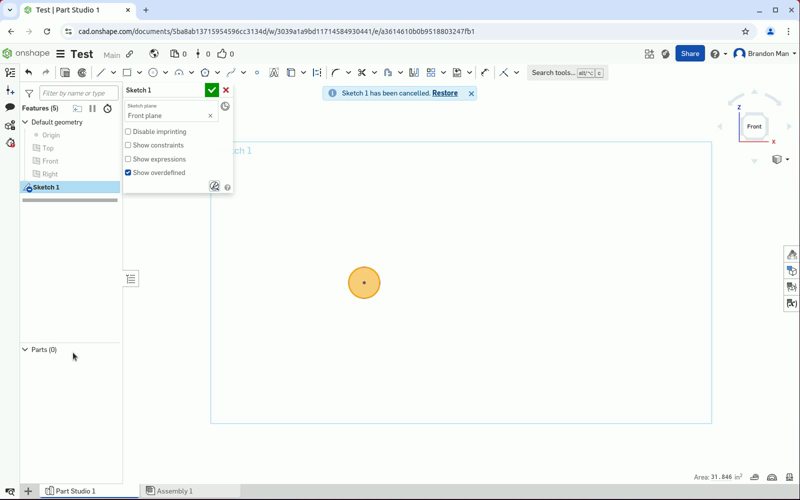
key(shift+e)
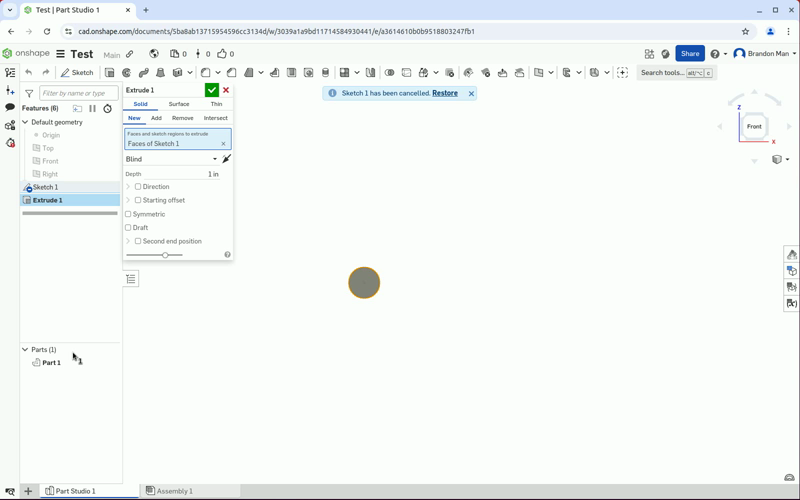
mouse_move(143, 106)
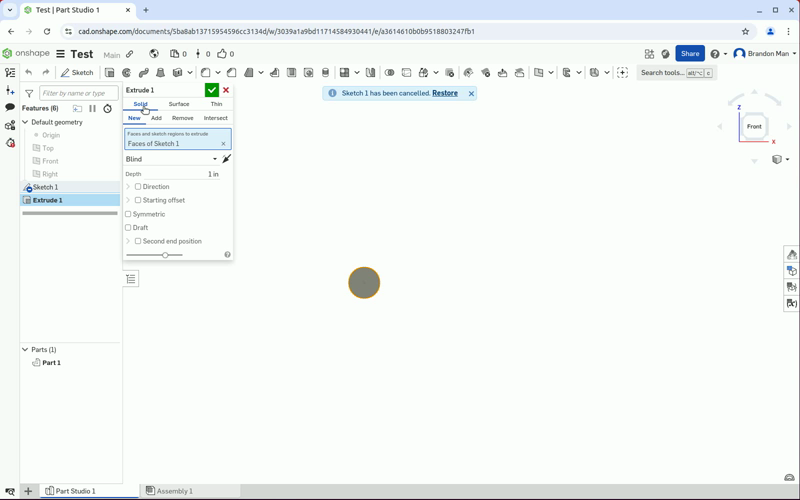
click(143, 106)
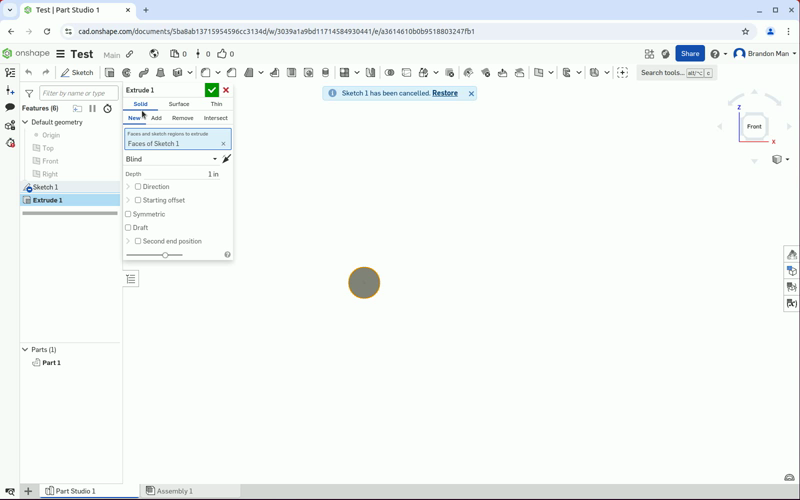
mouse_move(137, 120)
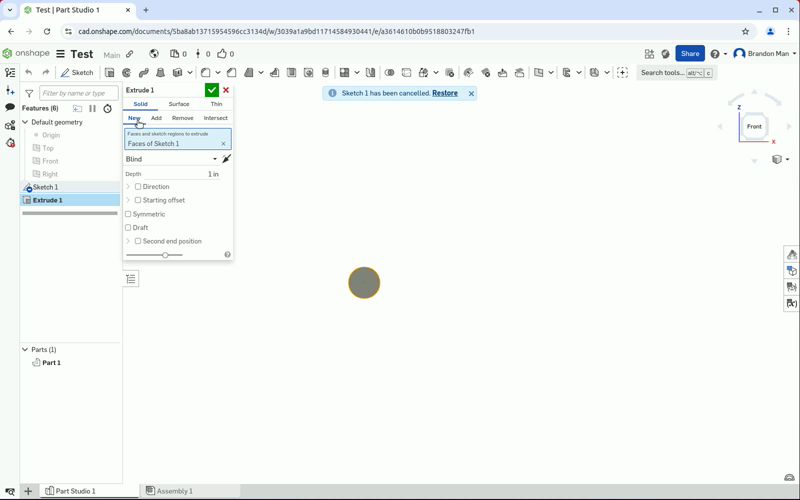
click(137, 120)
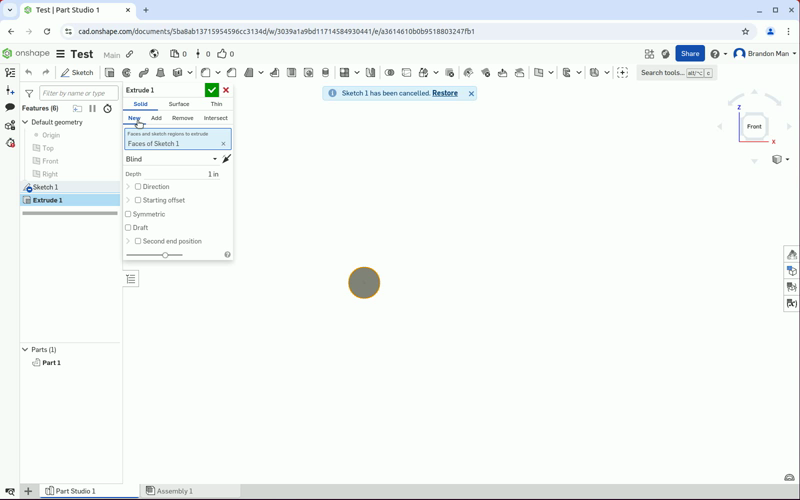
key(tab, 4)
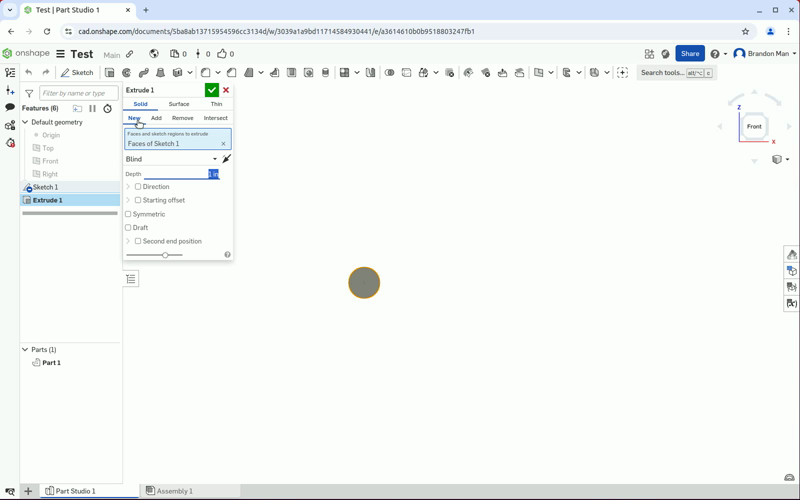
text(12.517)
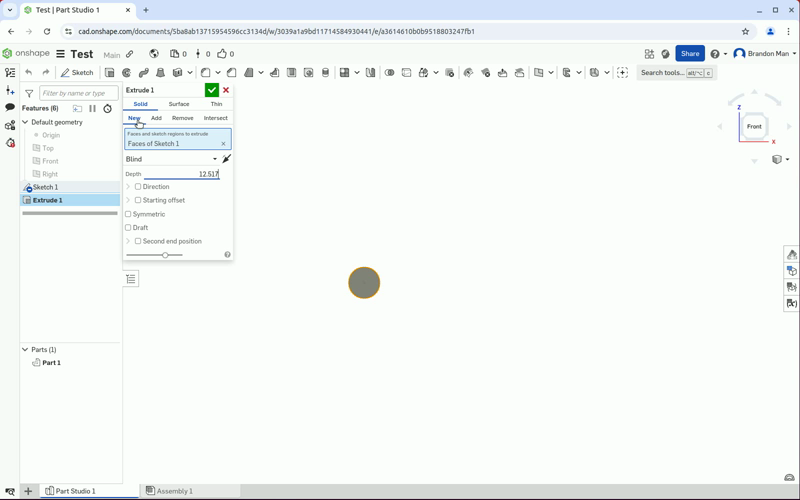
key(enter)
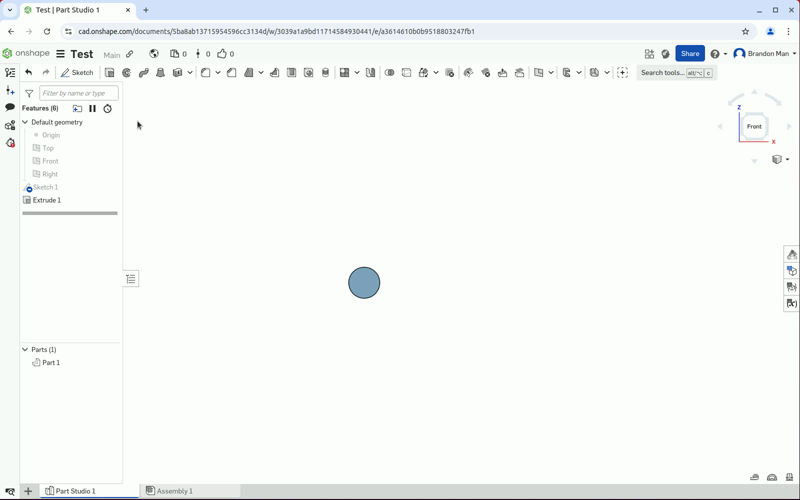
key(shift+h)
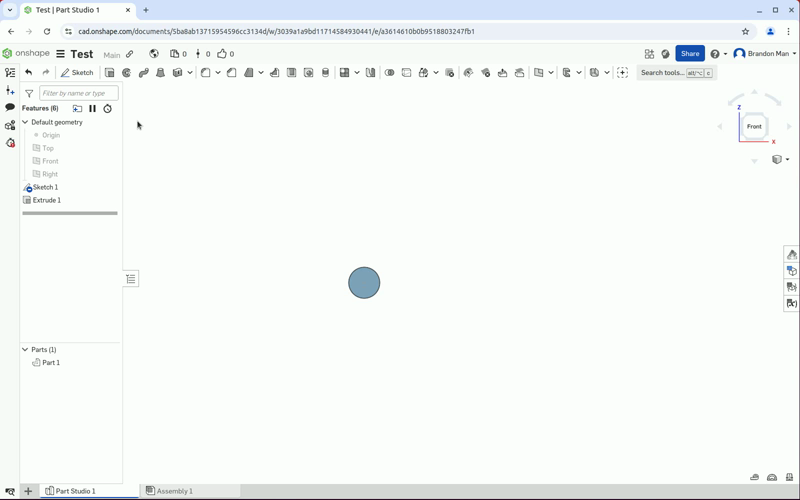
key(shift+h)
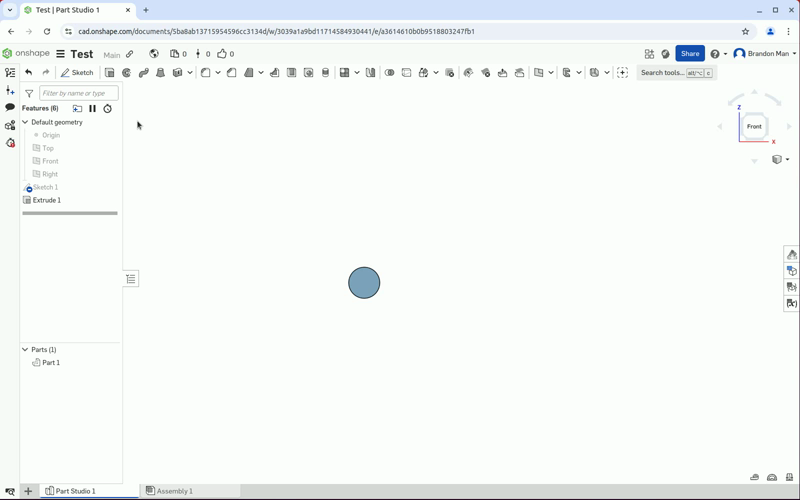
mouse_move(73, 189)
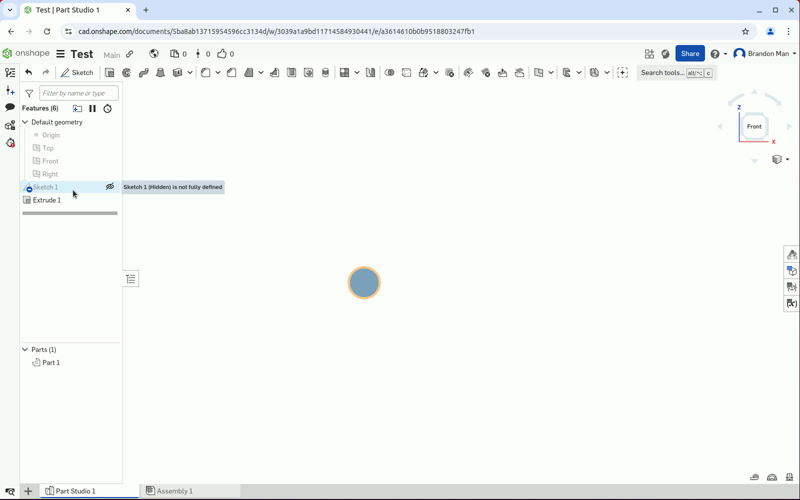
click(73, 189)
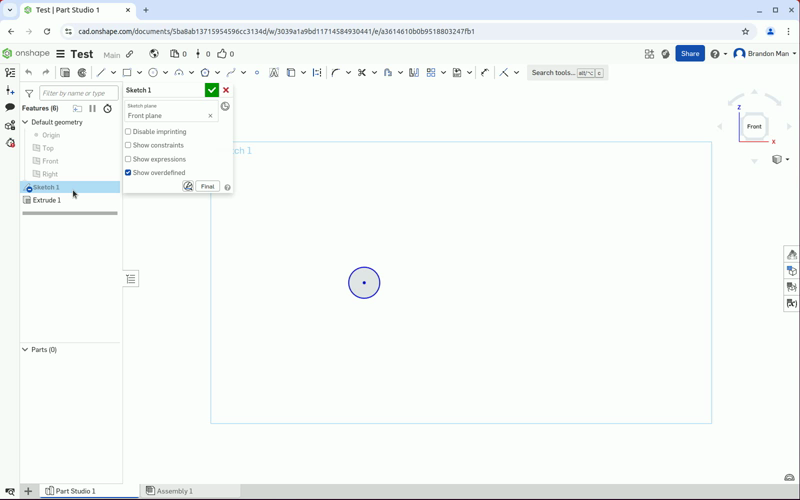
mouse_move(229, 92)
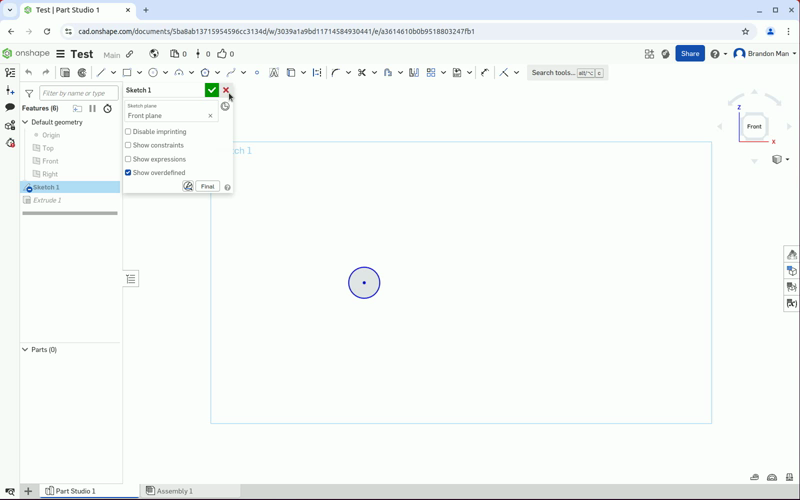
click(229, 92)
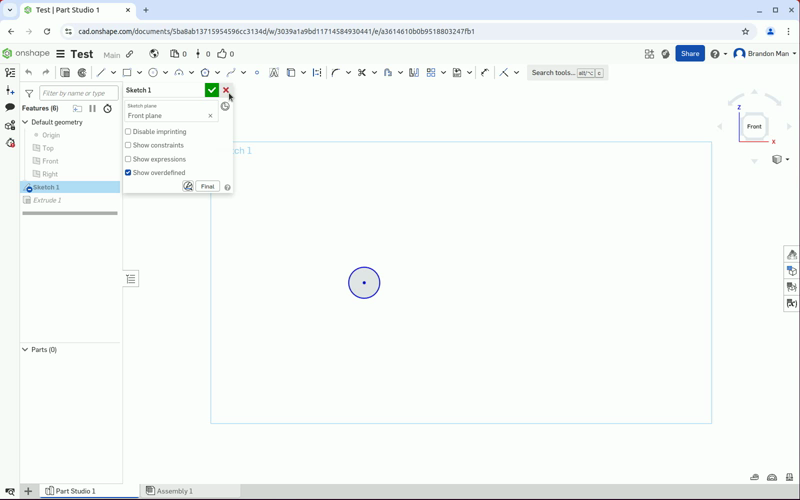
key(shift+s)
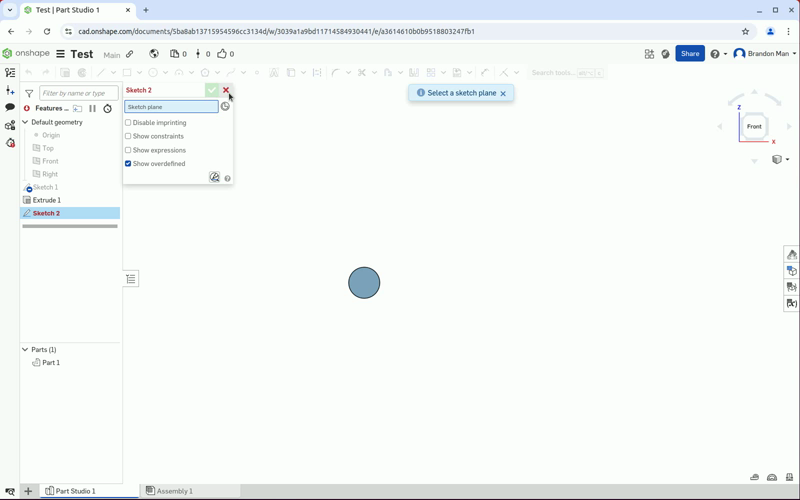
mouse_move(73, 163)
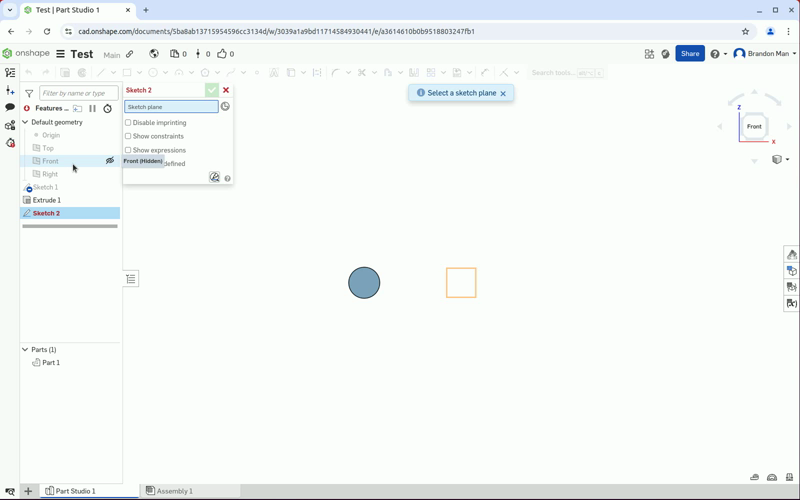
click(73, 163)
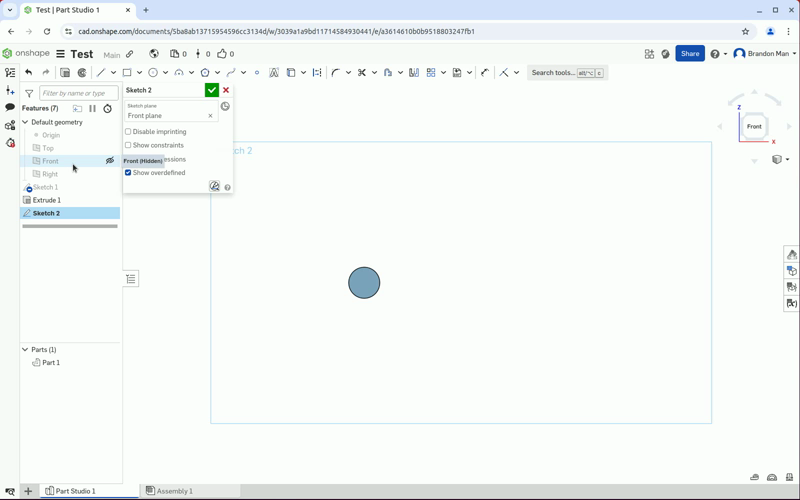
mouse_move(73, 352)
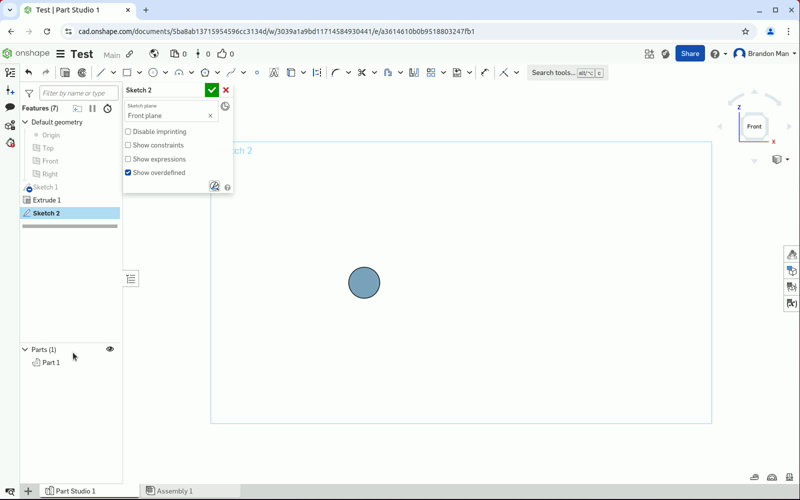
key(y)
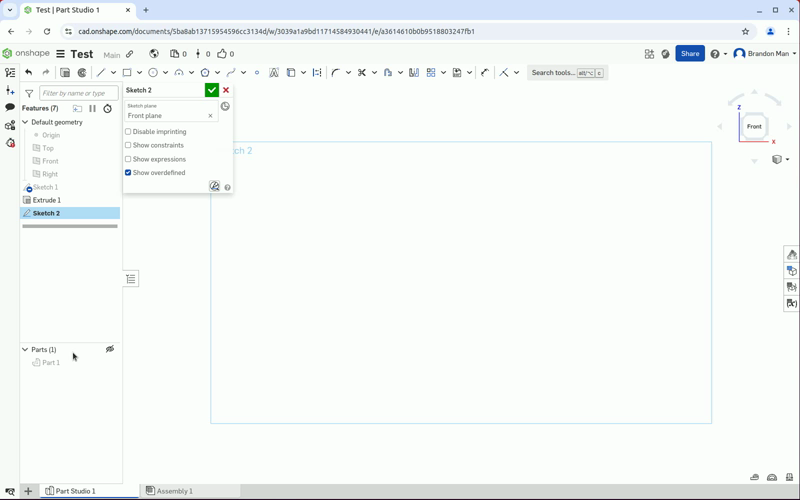
key(l)
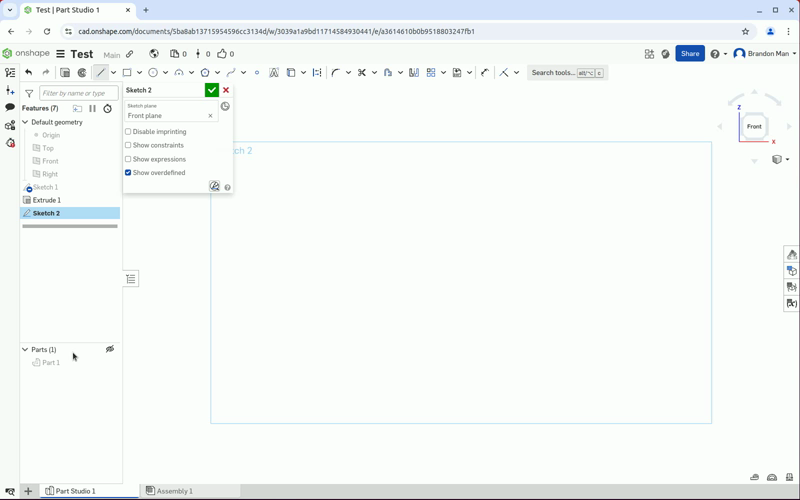
key_down(shift)
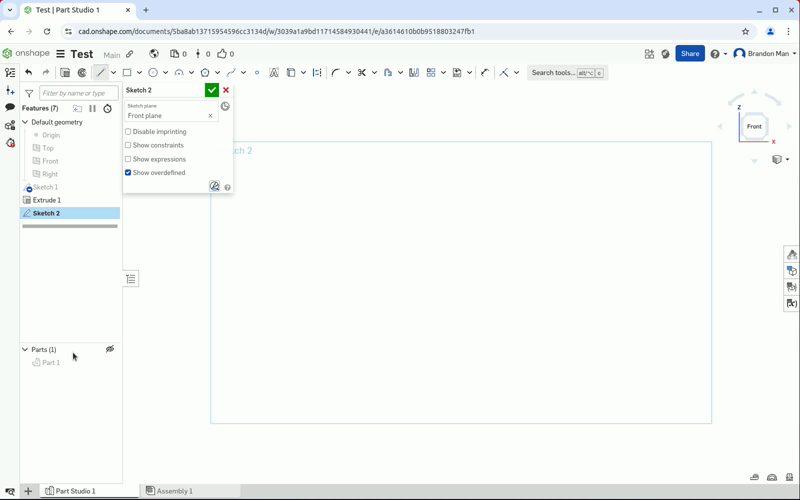
mouse_move(411, 294)
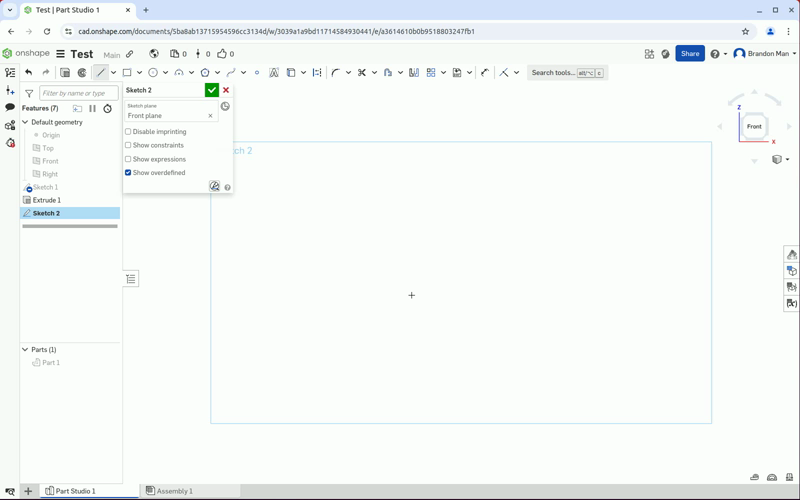
click(411, 294)
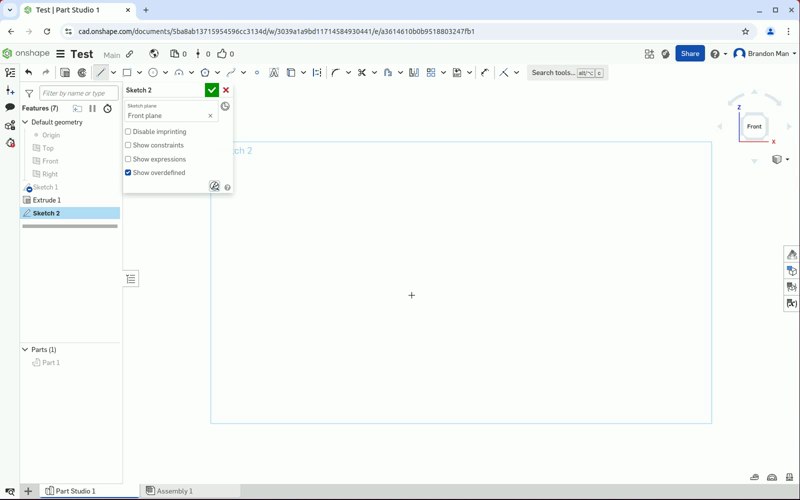
key_up(shift)
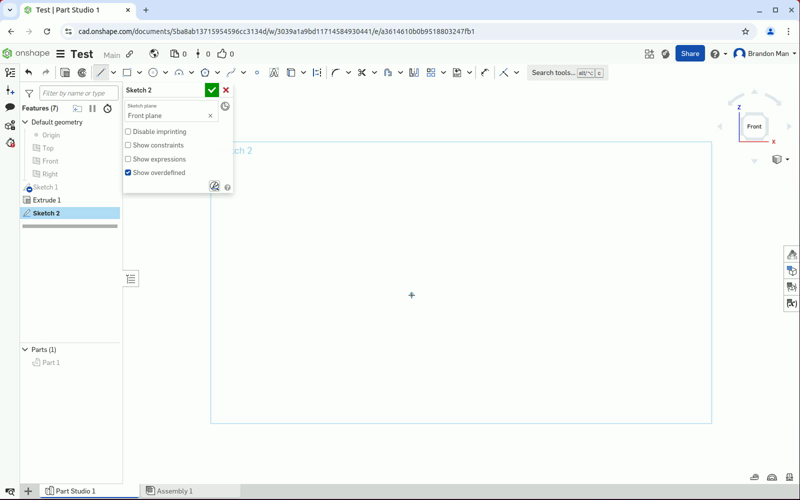
key_down(shift)
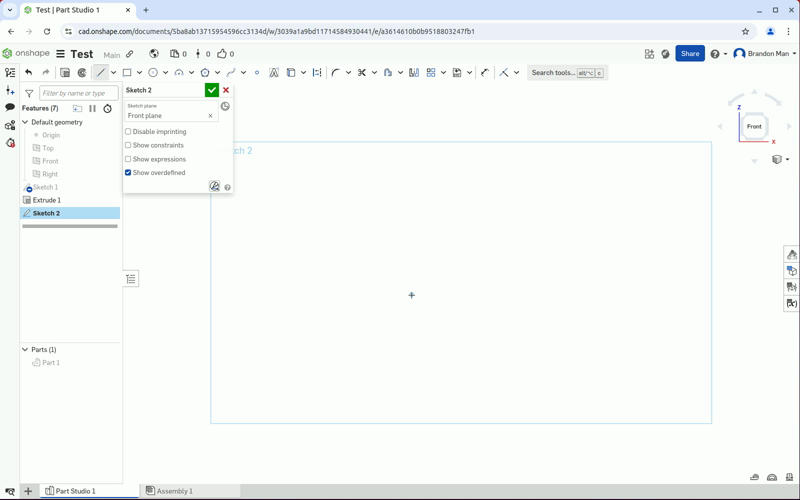
mouse_move(441, 294)
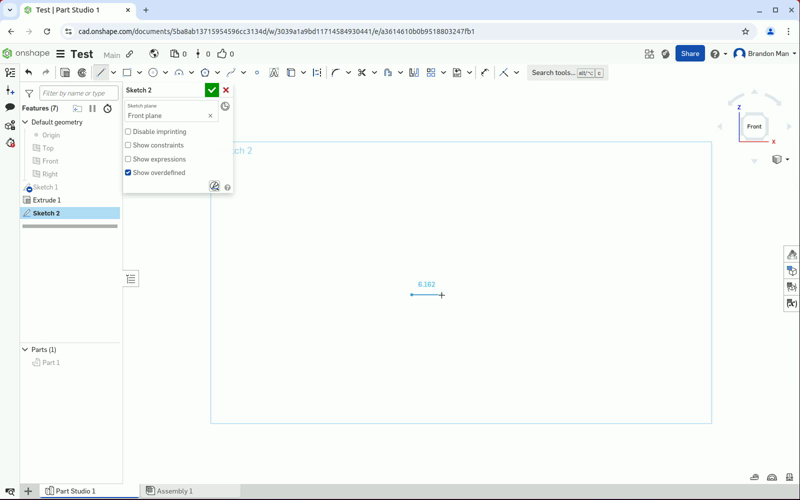
mouse_move(434, 294)
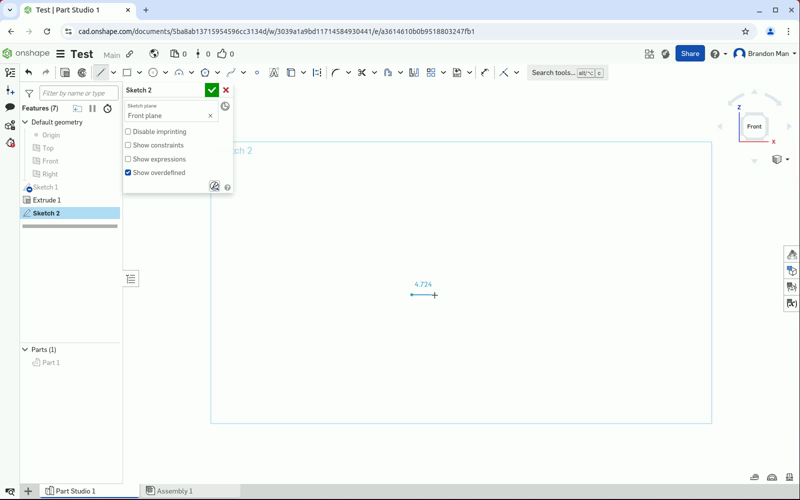
click(434, 294)
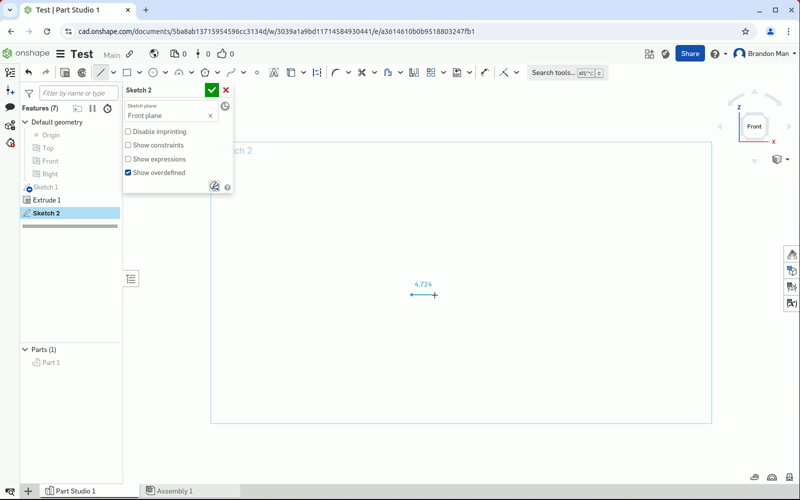
key_up(shift)
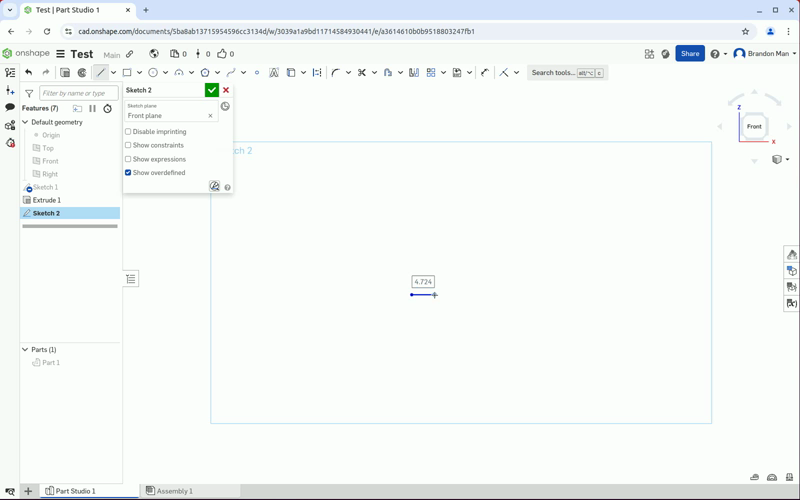
key_down(shift)
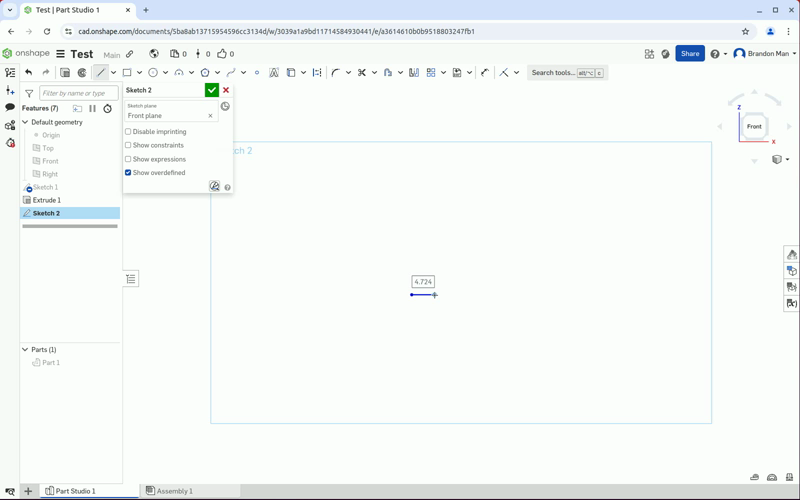
mouse_move(464, 294)
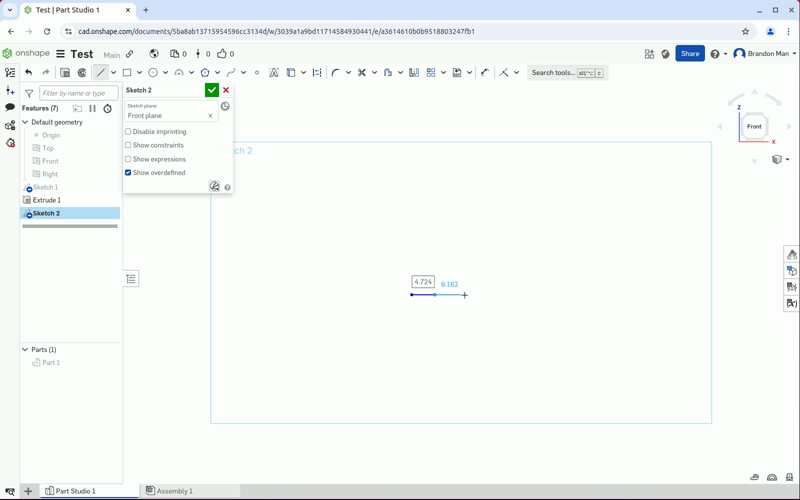
mouse_move(434, 271)
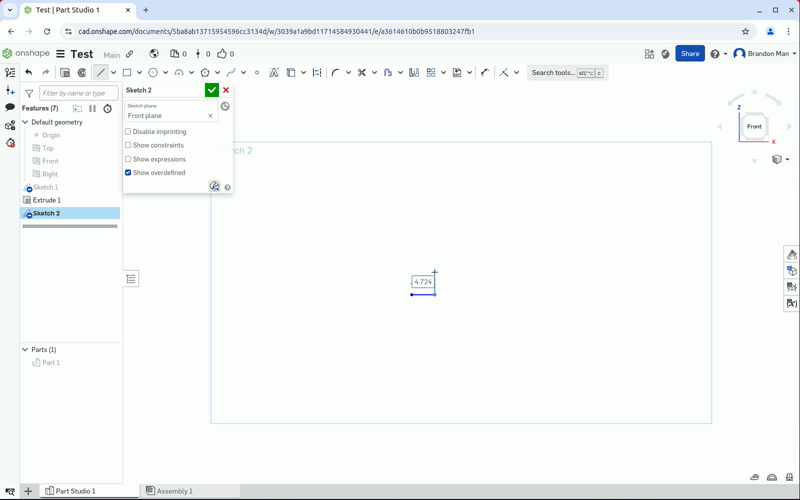
click(434, 271)
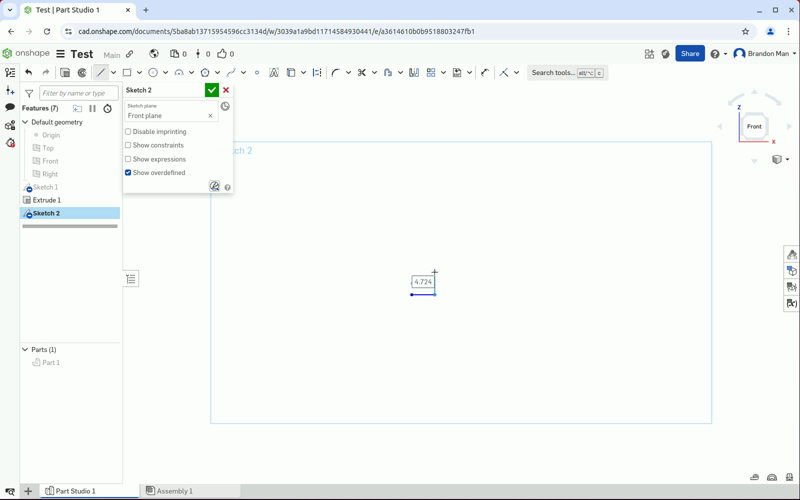
key_up(shift)
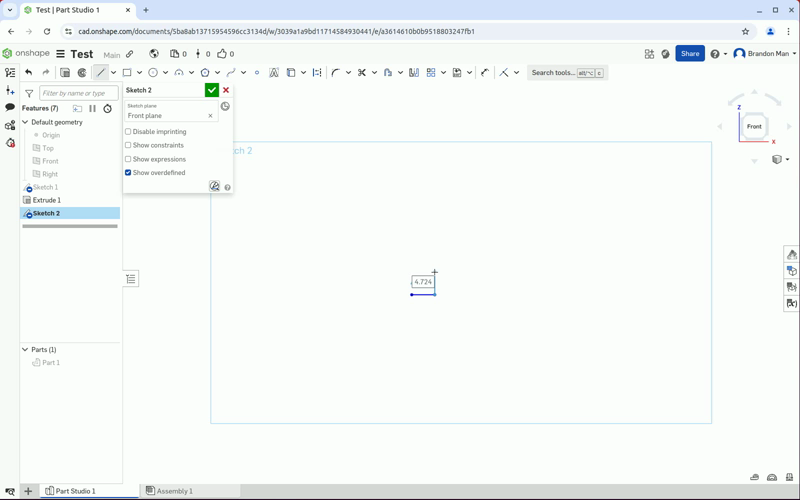
key_down(shift)
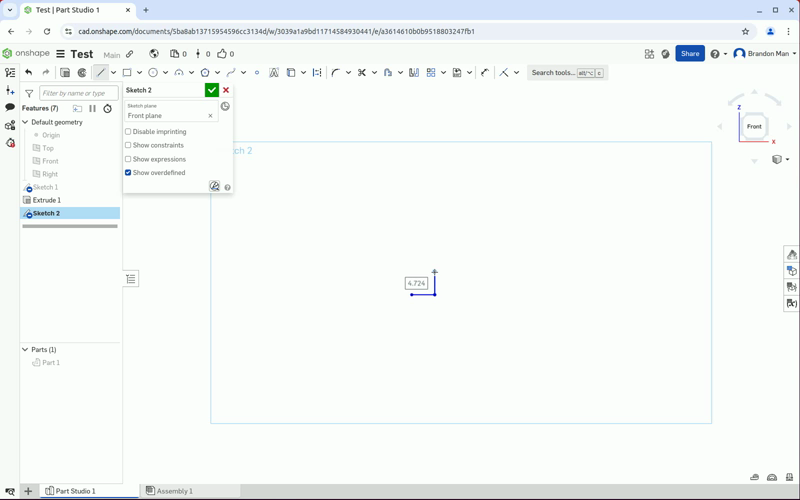
mouse_move(464, 271)
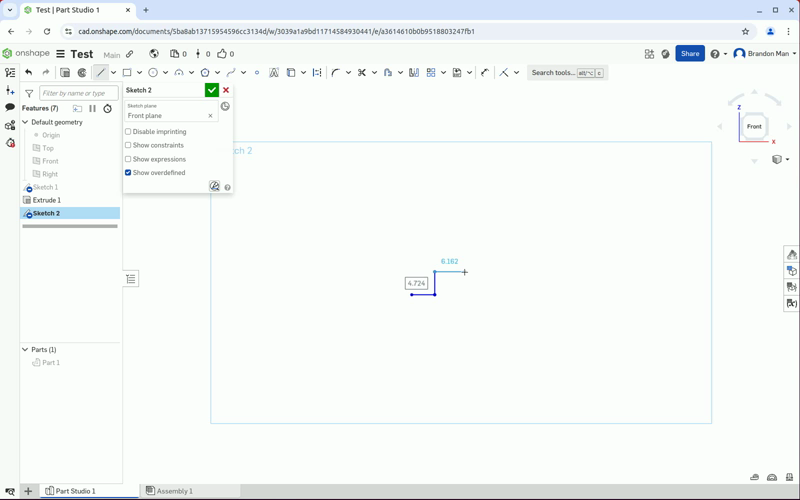
mouse_move(411, 271)
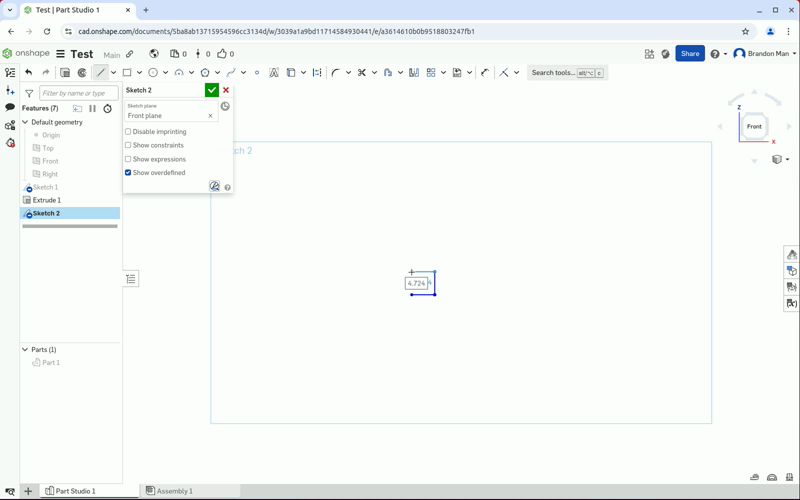
click(411, 271)
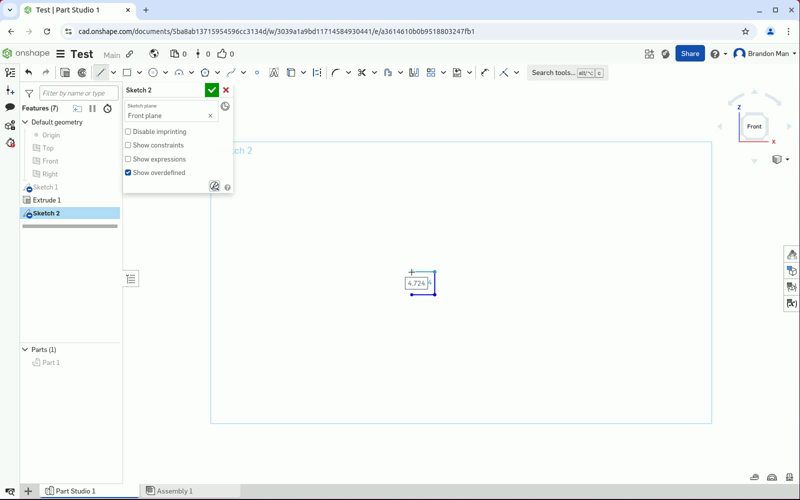
key_up(shift)
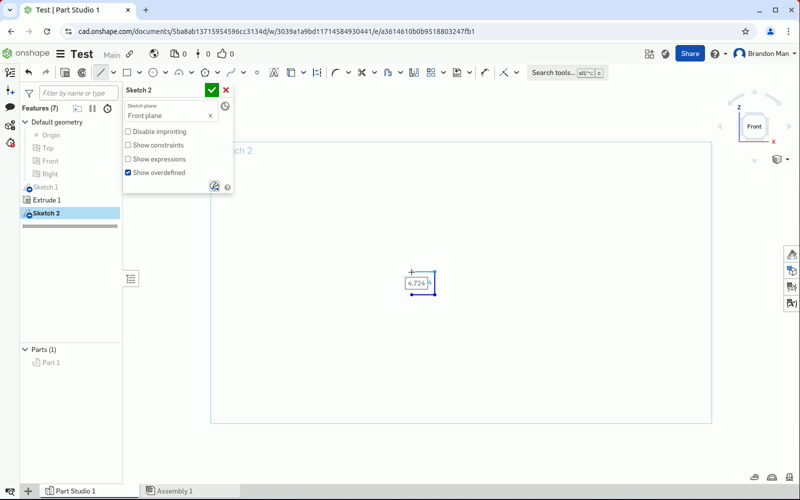
key_down(shift)
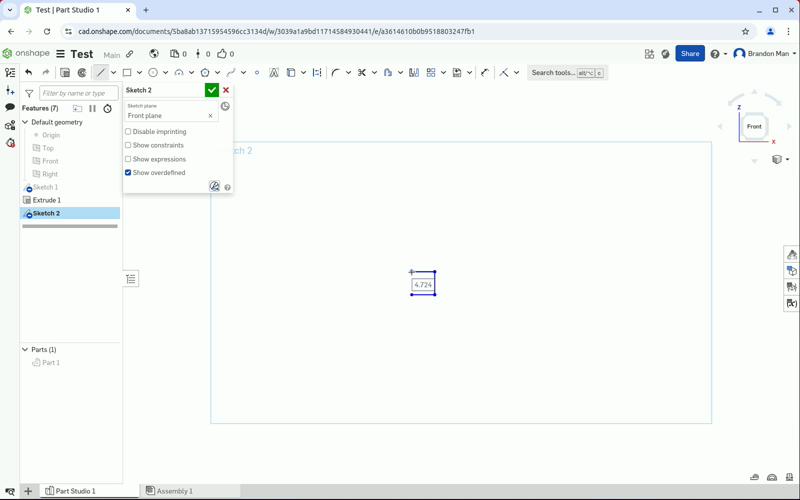
mouse_move(441, 271)
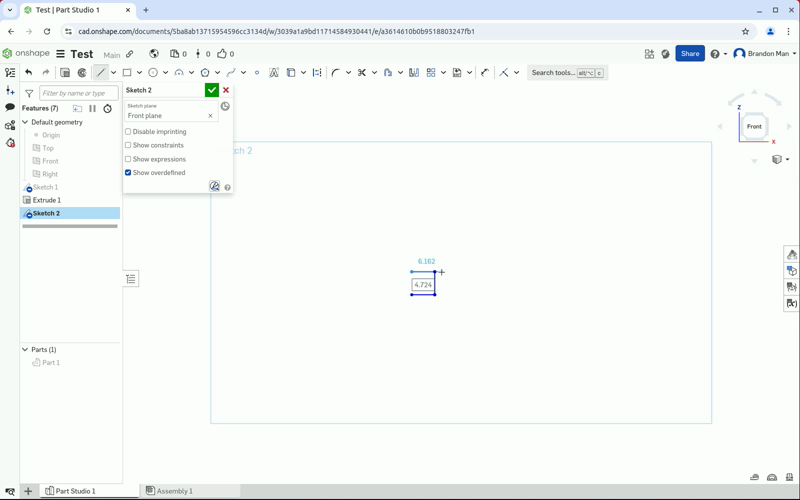
mouse_move(411, 282)
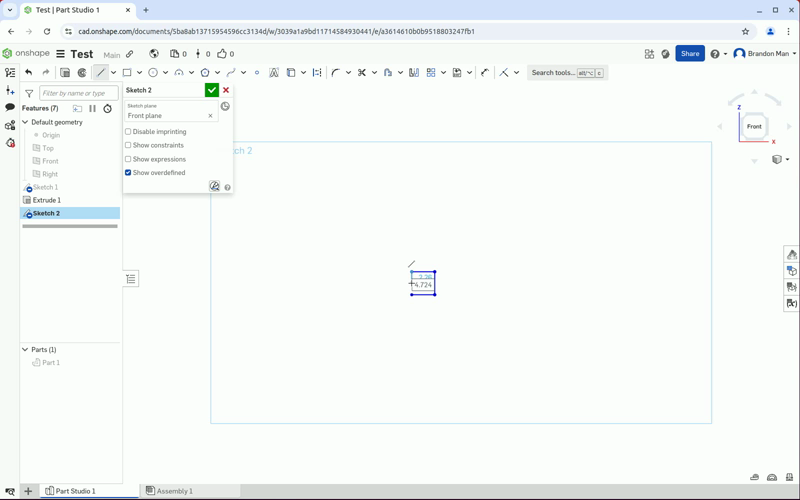
click(411, 282)
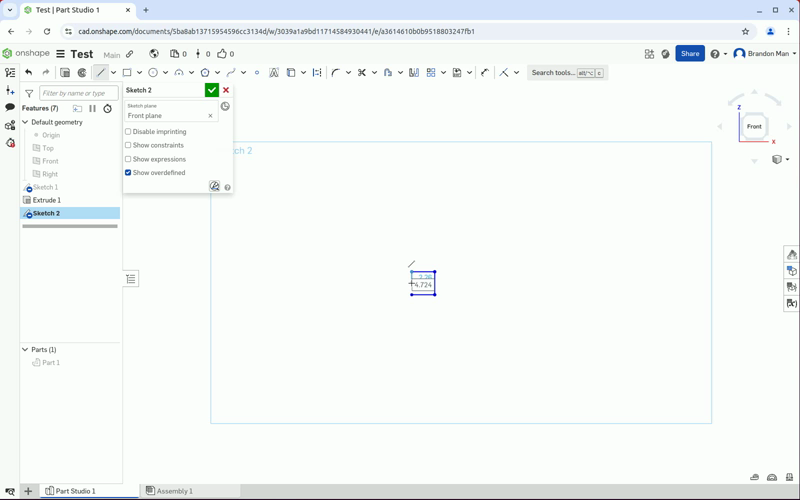
key_up(shift)
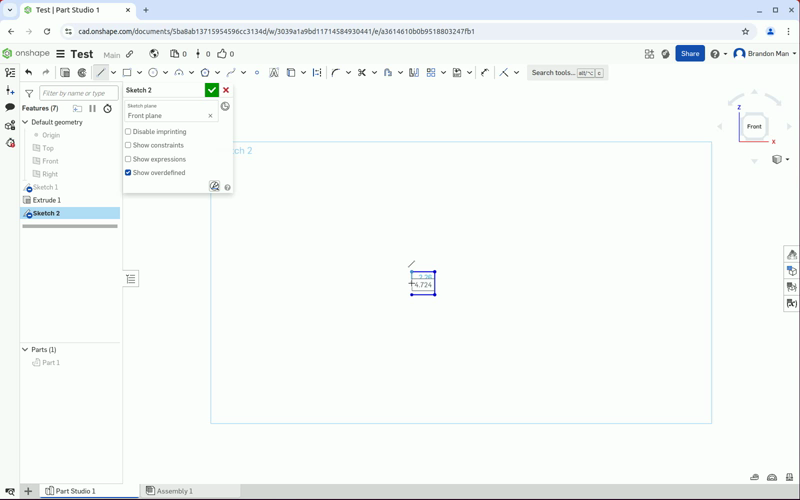
mouse_move(441, 282)
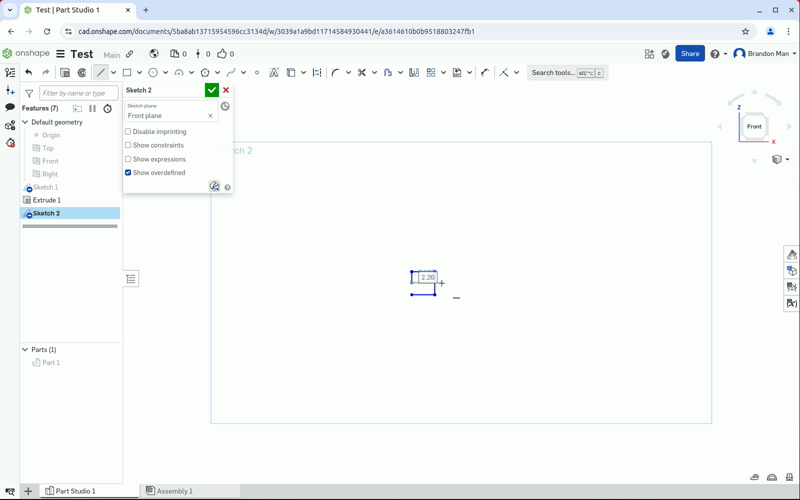
key_down(shift)
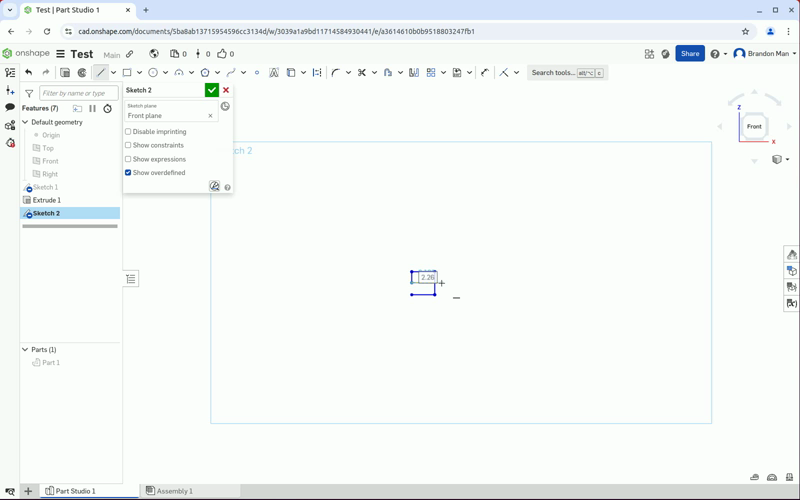
mouse_move(411, 294)
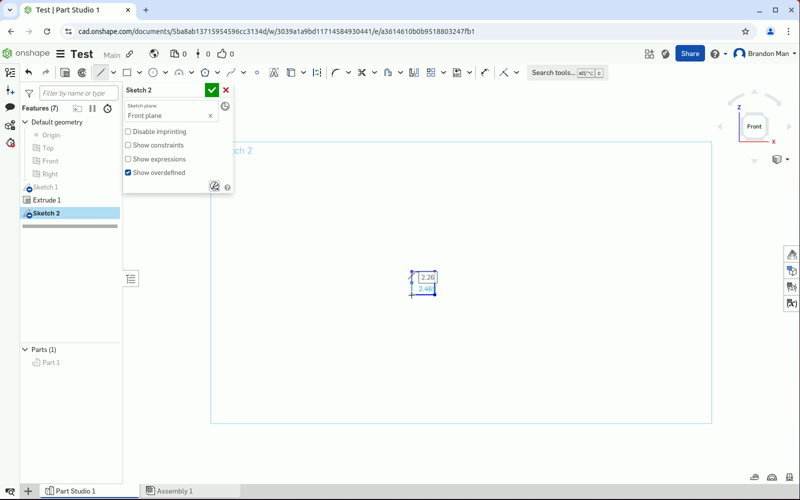
key_up(shift)
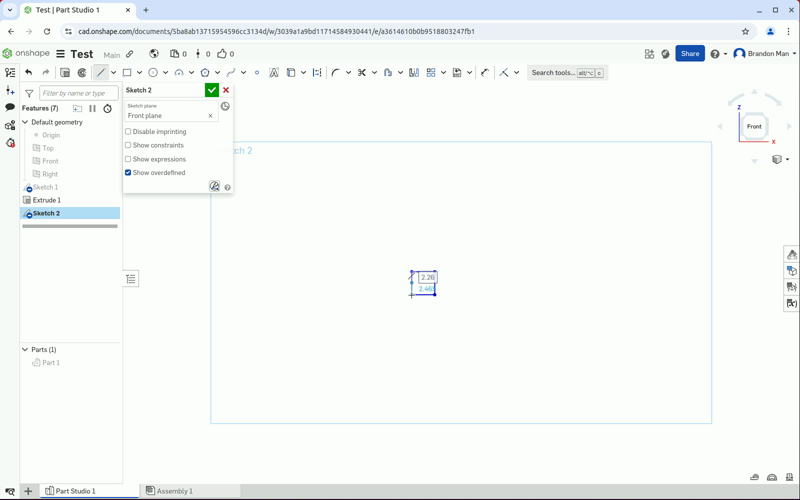
click(411, 294)
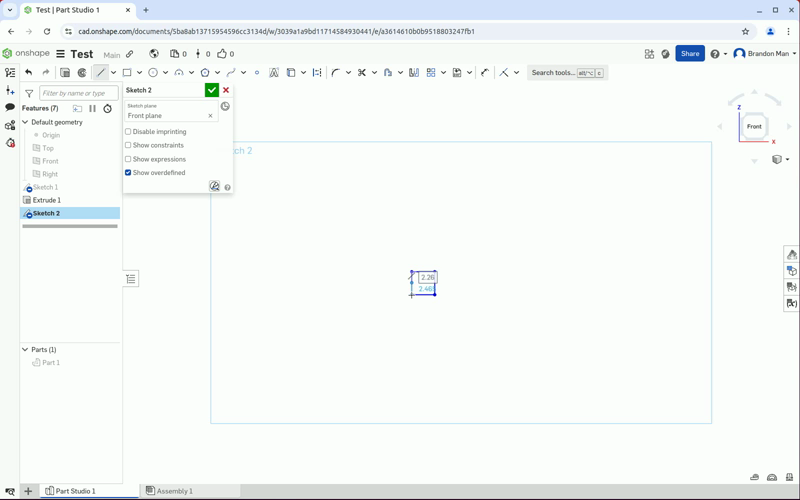
key(esc)
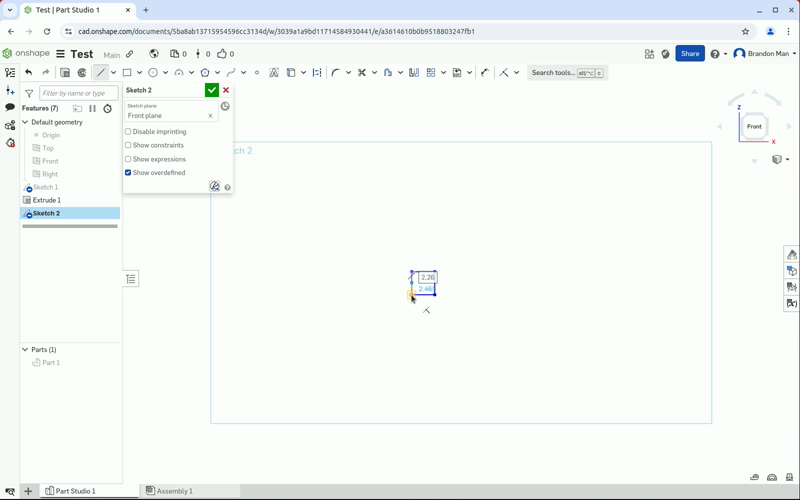
mouse_move(428, 284)
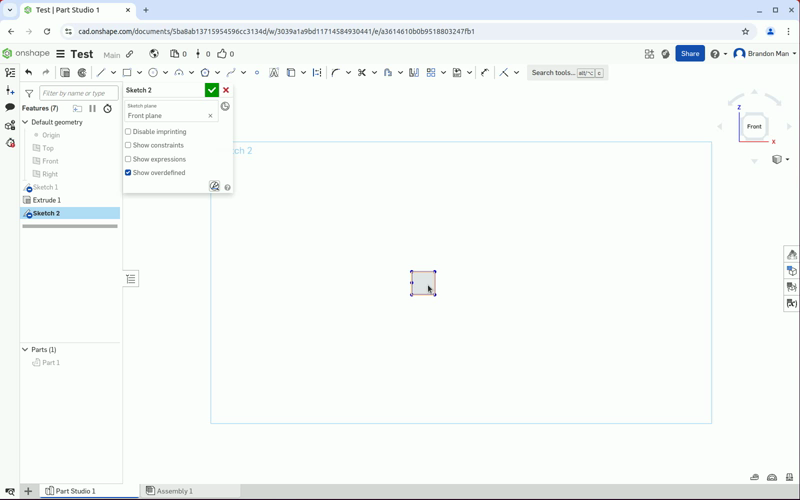
scroll(6)
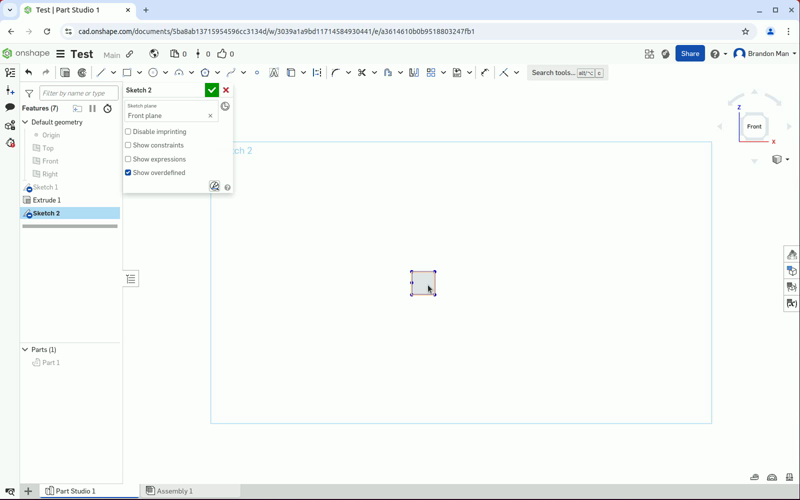
scroll(6)
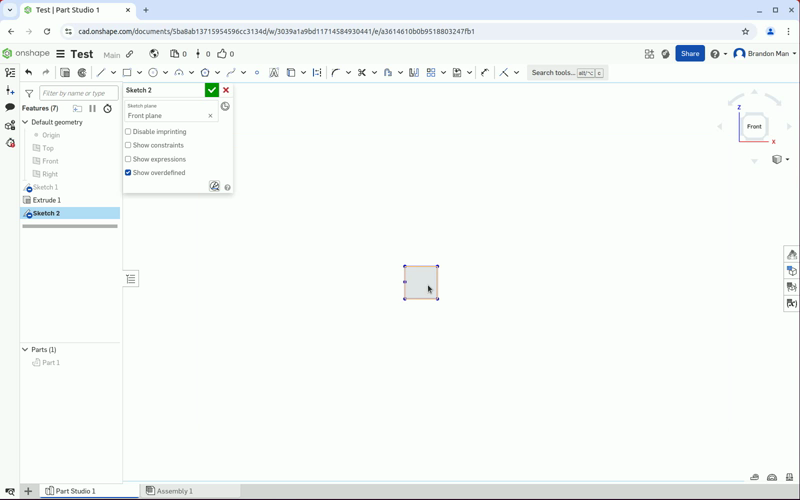
scroll(6)
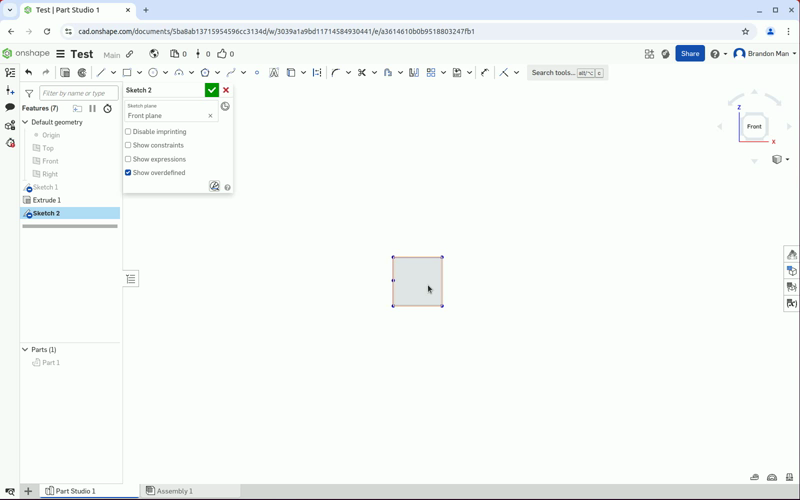
scroll(6)
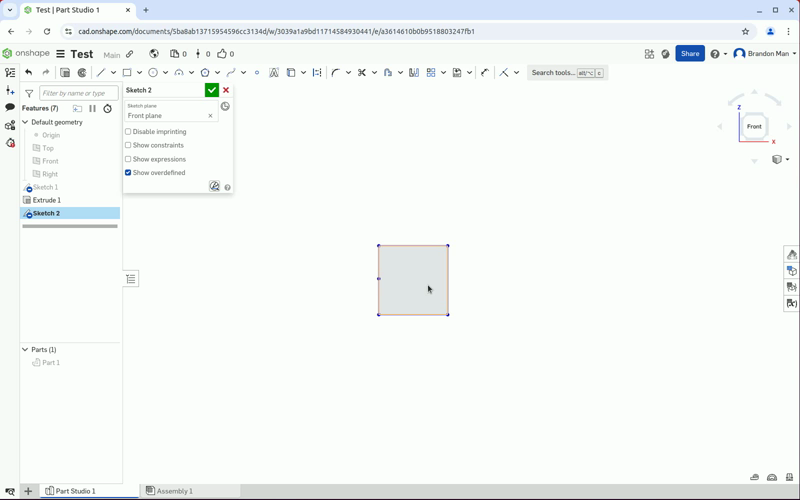
scroll(6)
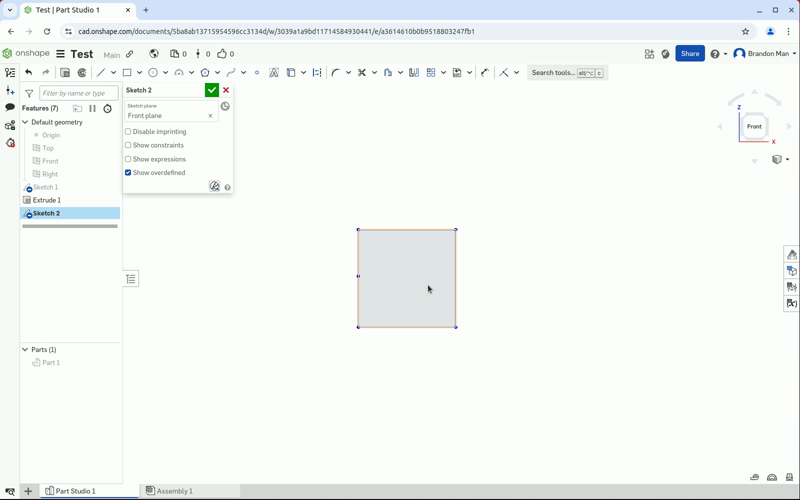
scroll(6)
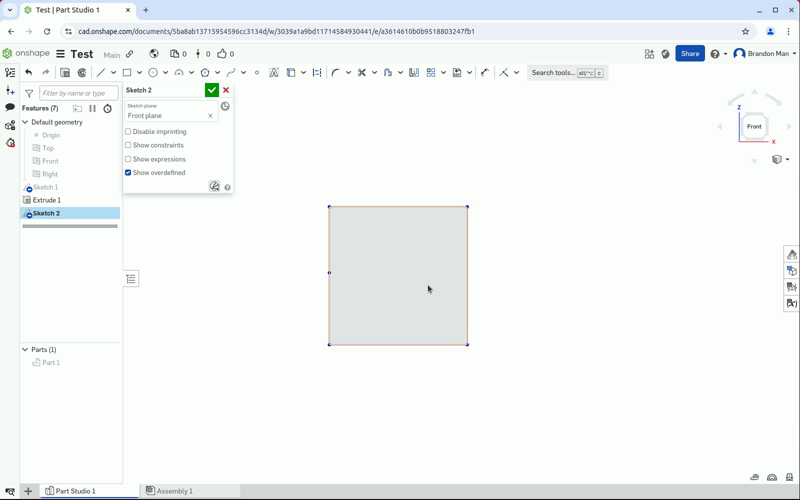
scroll(6)
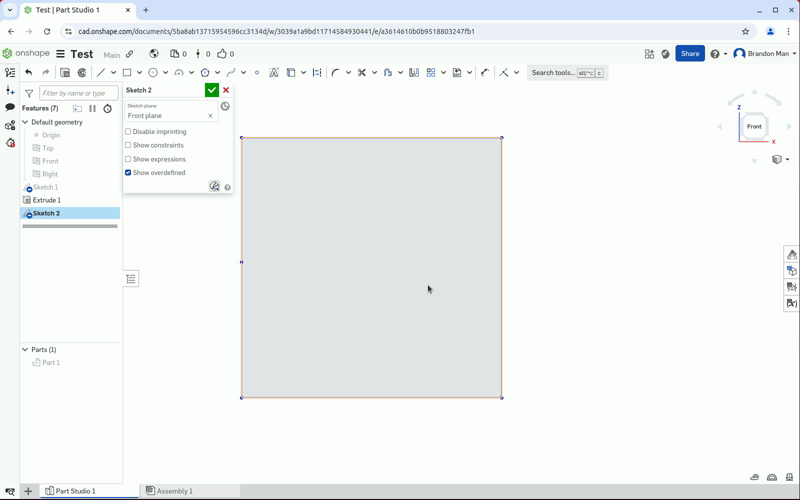
click(428, 284)
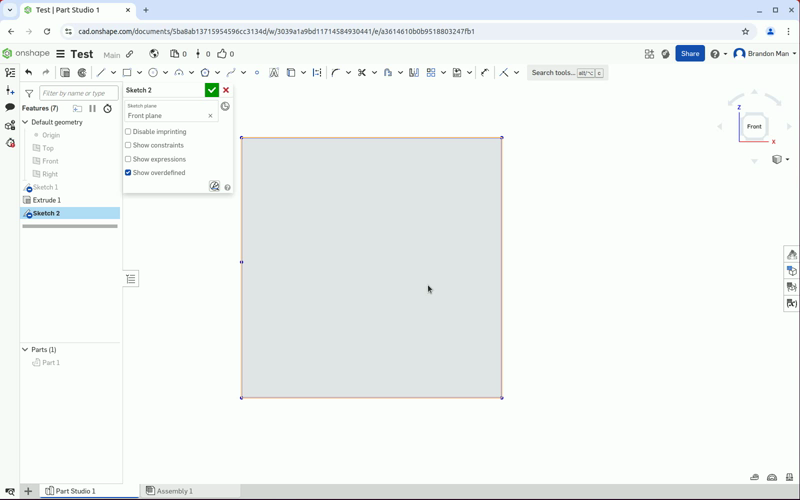
scroll(-6)
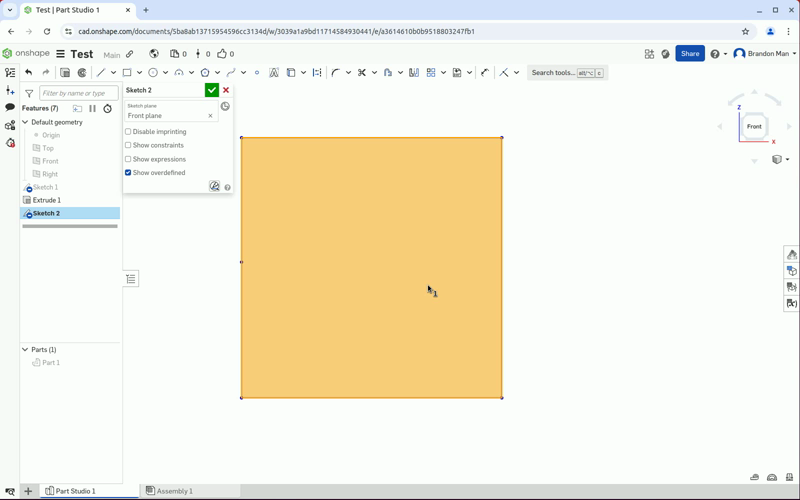
scroll(-6)
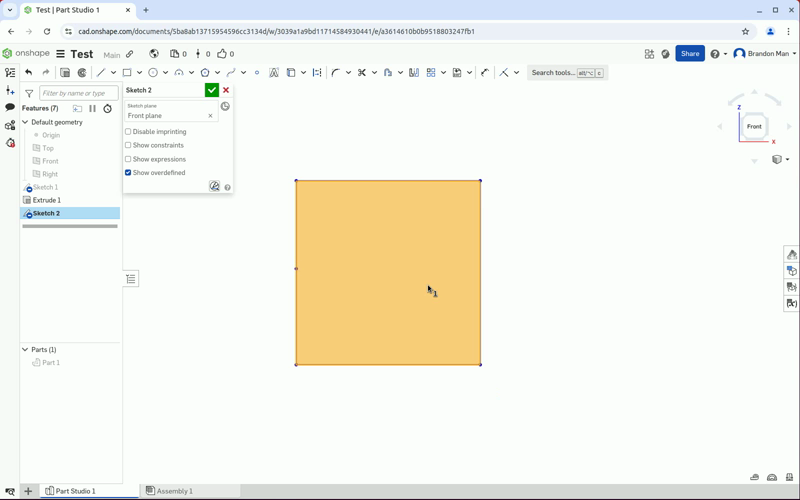
scroll(-6)
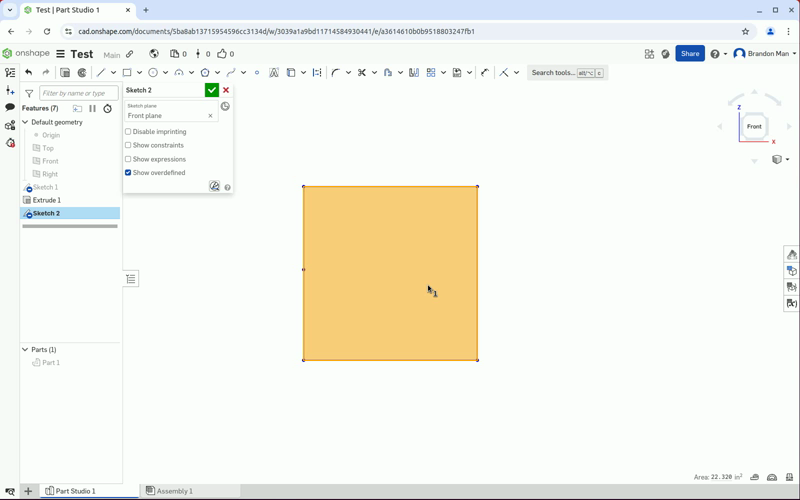
scroll(-6)
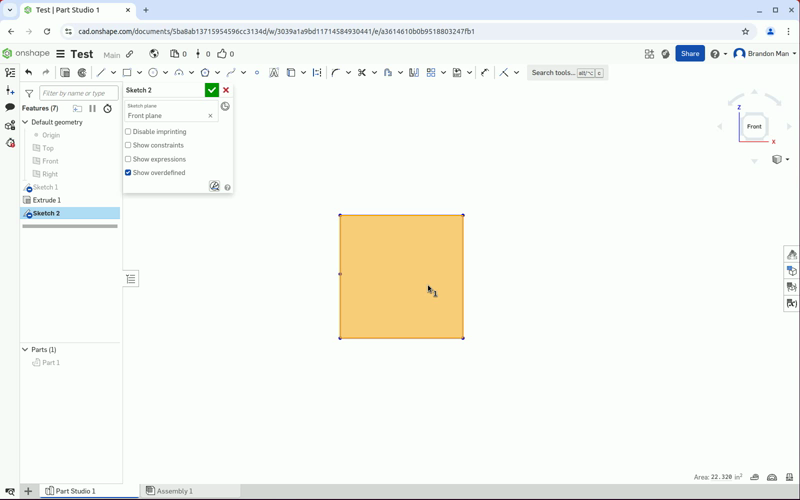
scroll(-6)
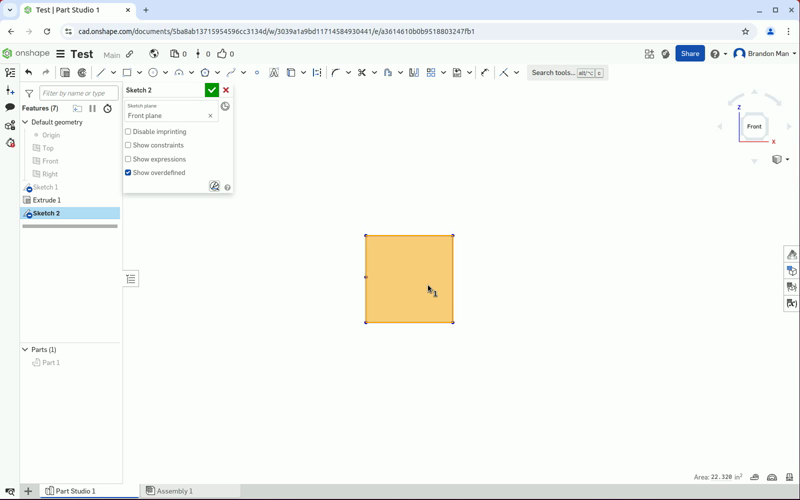
scroll(-6)
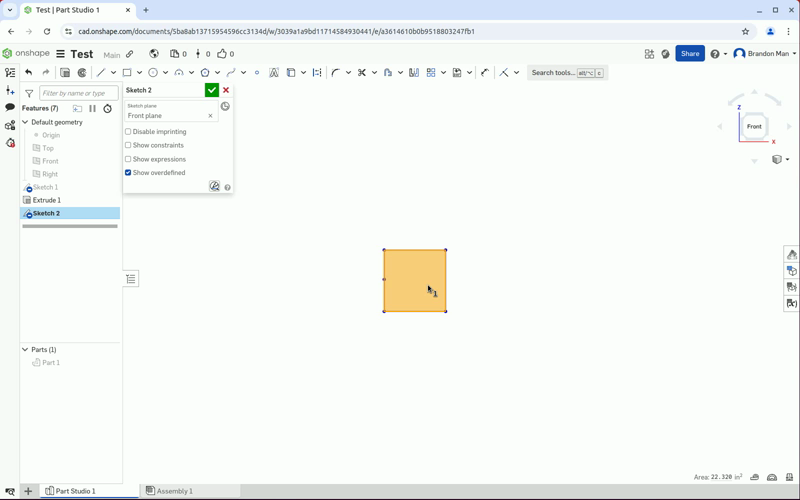
scroll(-6)
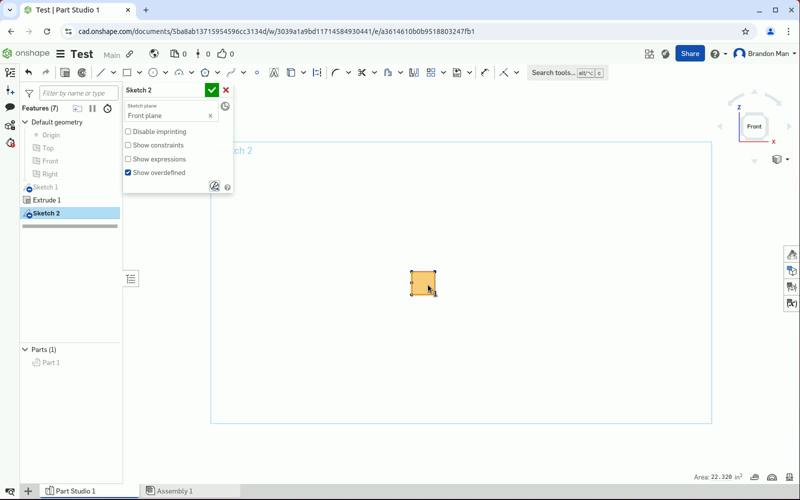
mouse_move(73, 352)
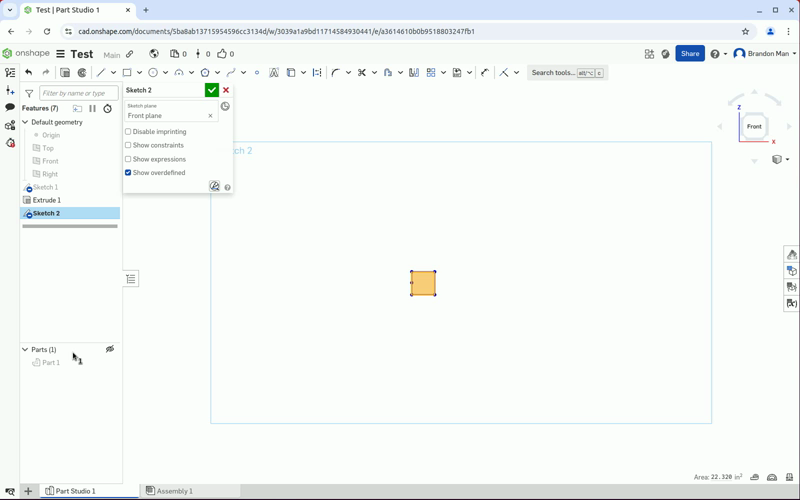
key(shift+y)
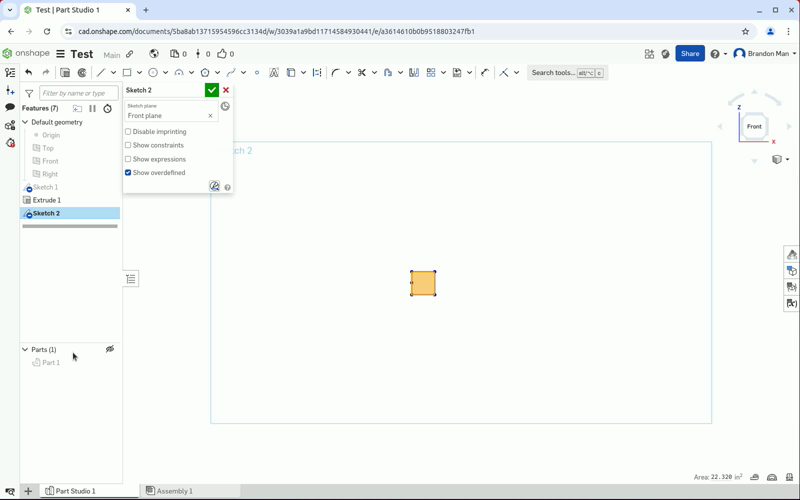
key(shift+e)
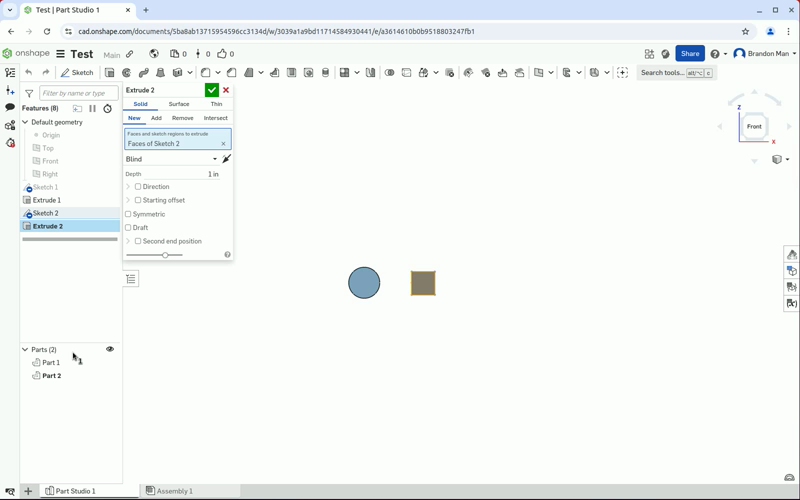
mouse_move(143, 106)
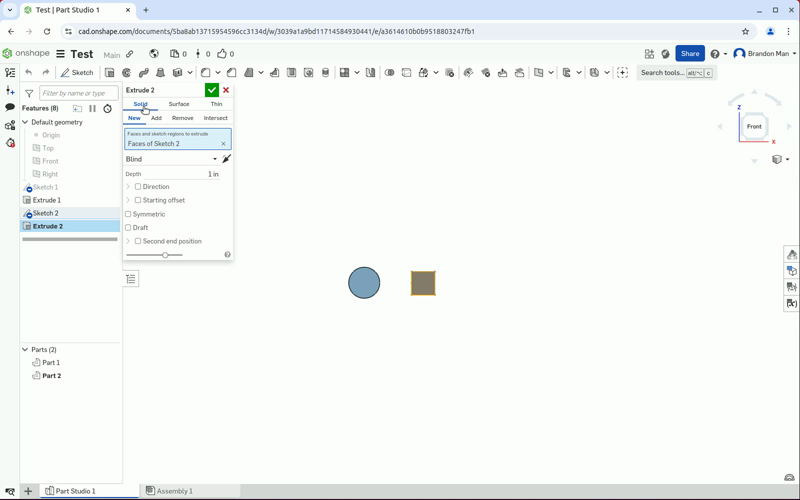
click(143, 106)
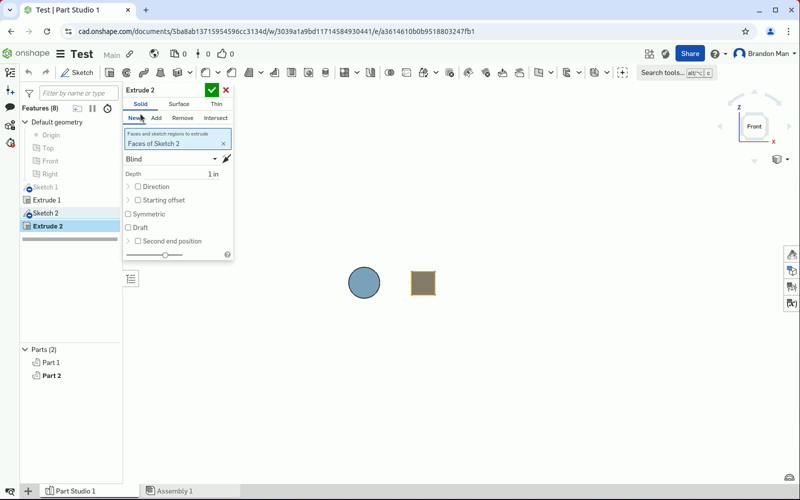
mouse_move(137, 120)
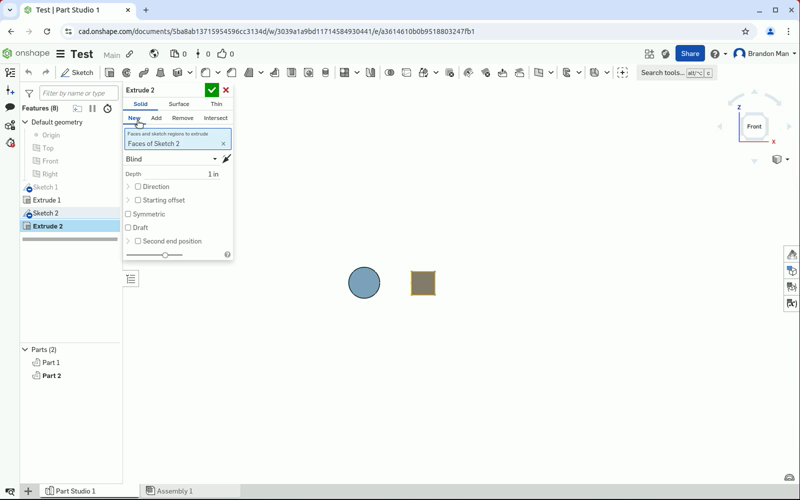
click(137, 120)
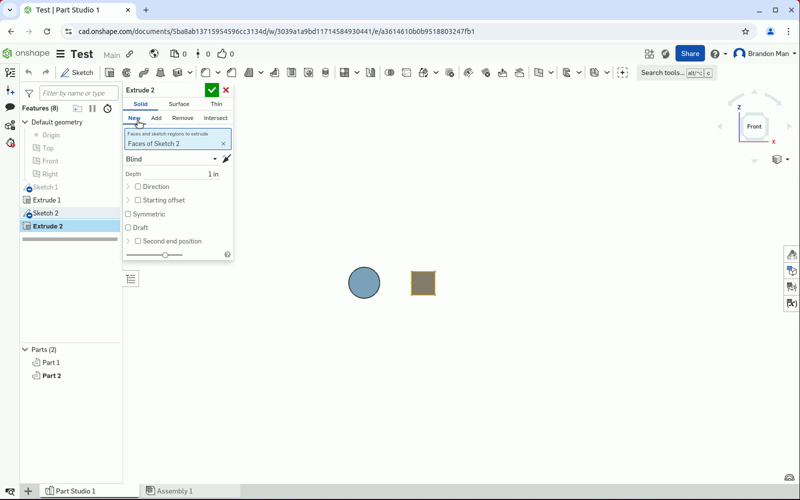
key(tab, 4)
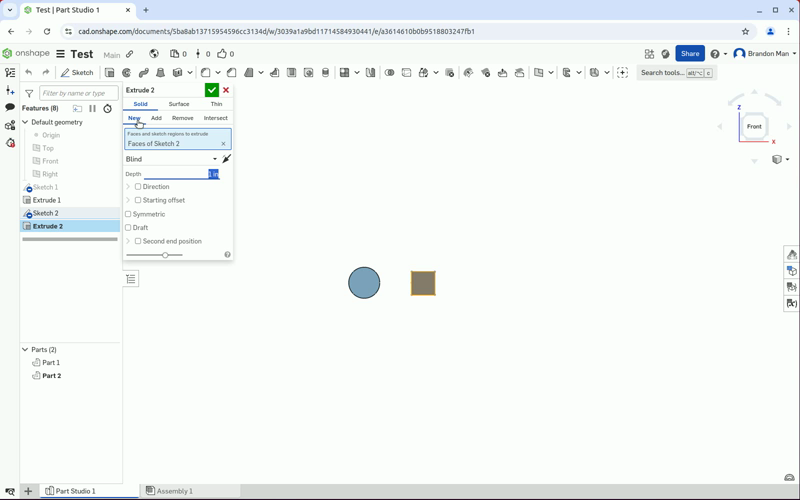
text(12.517)
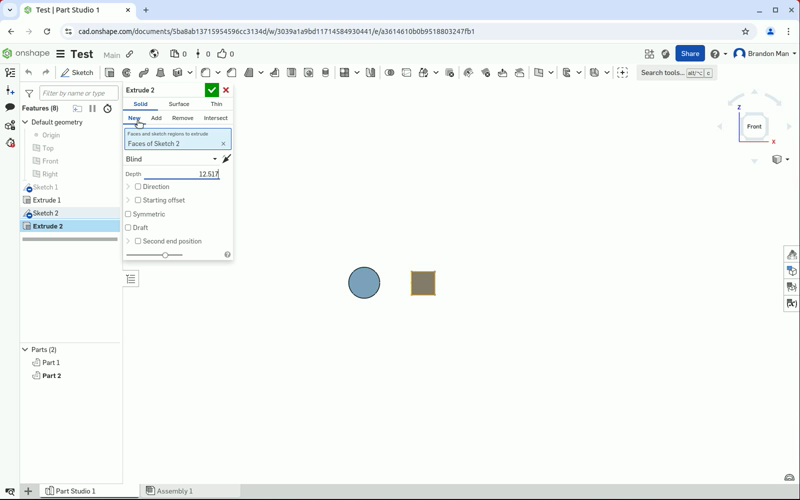
key(enter)
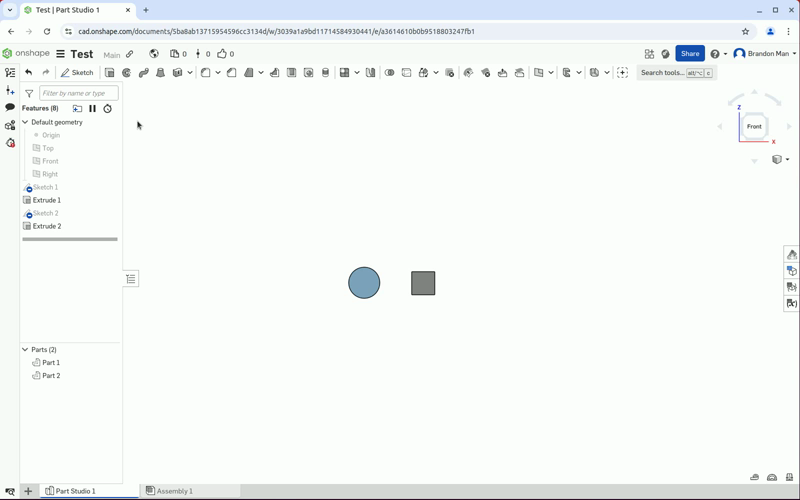
key(shift+h)
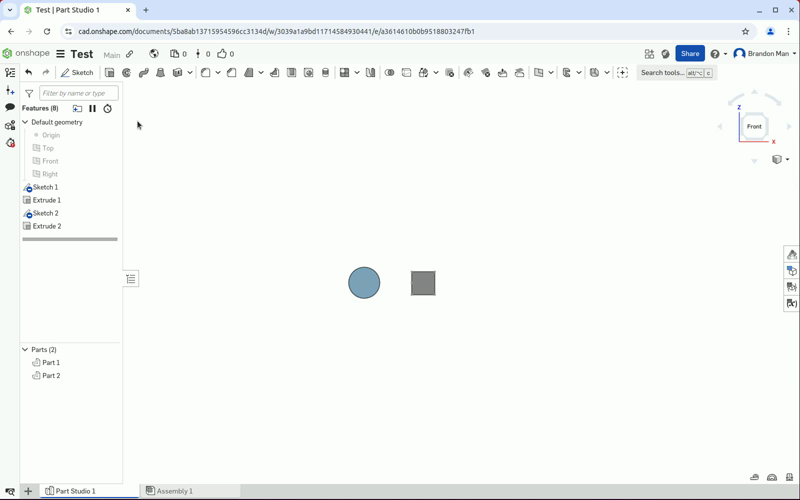
key(shift+h)
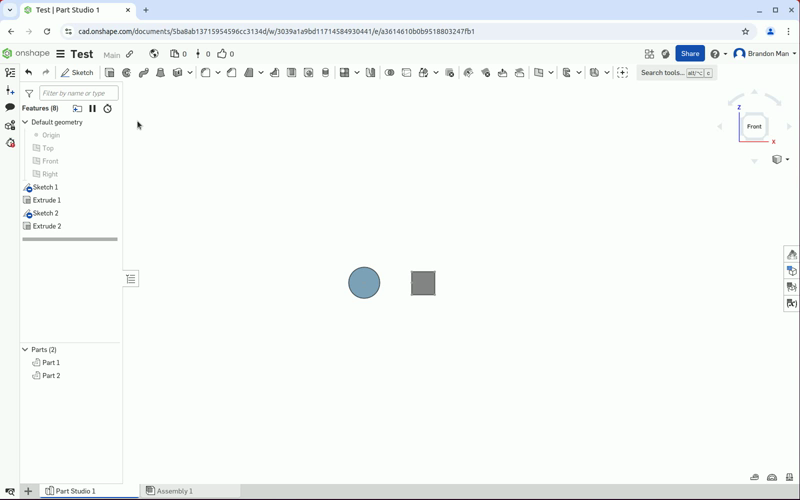
key(shift+7)
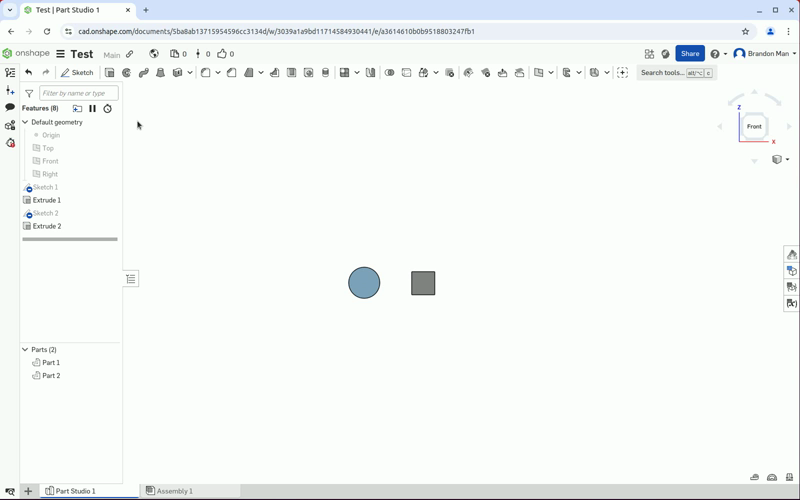
key(left, 2)
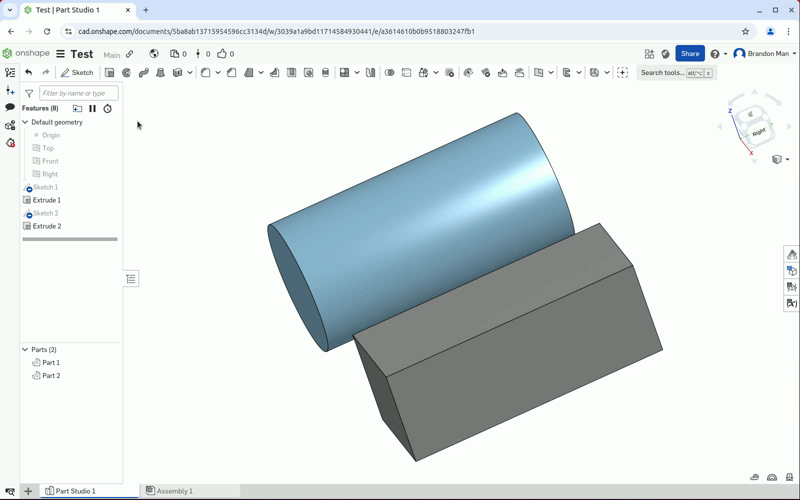
key(down, 2)
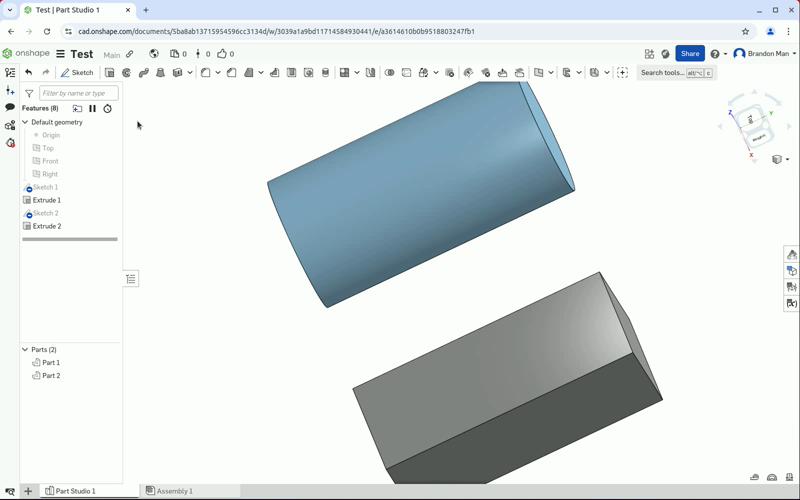
key(up, 2)
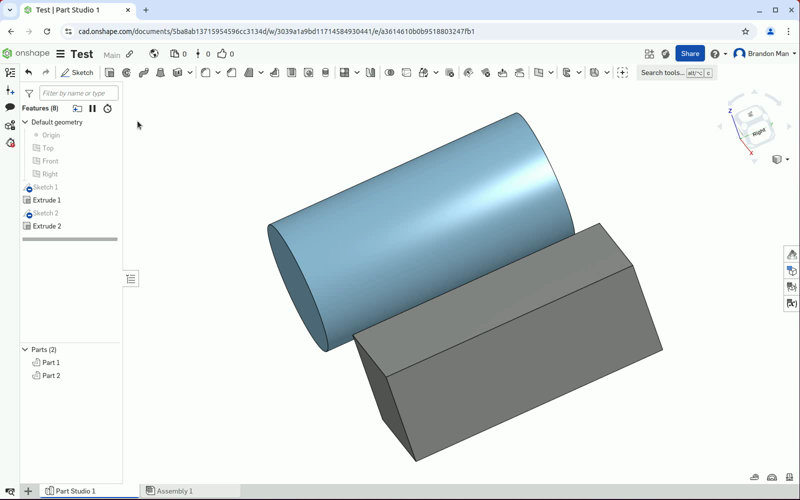
key(right, 2)
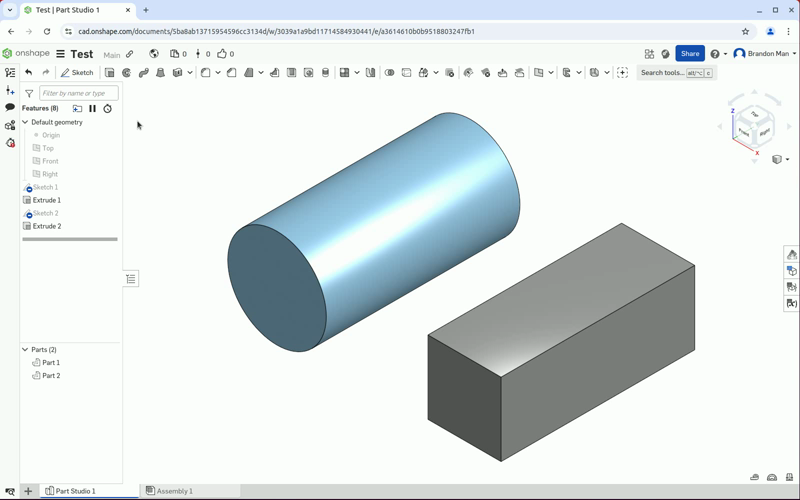
mouse_move(73, 189)
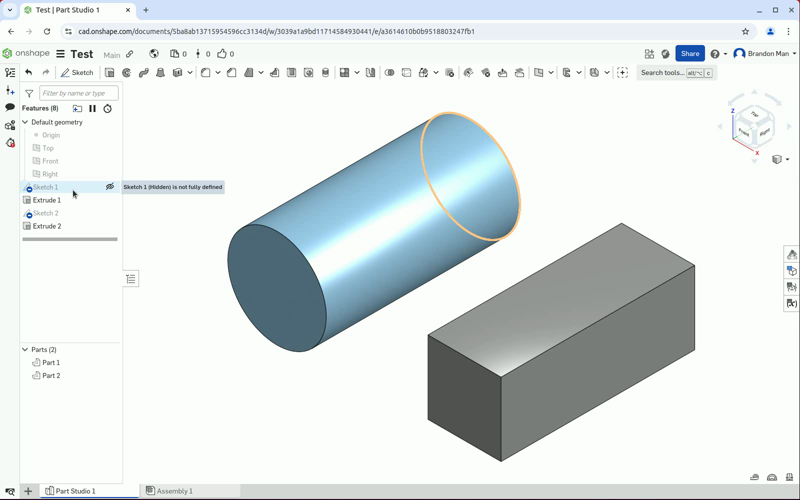
click(73, 189)